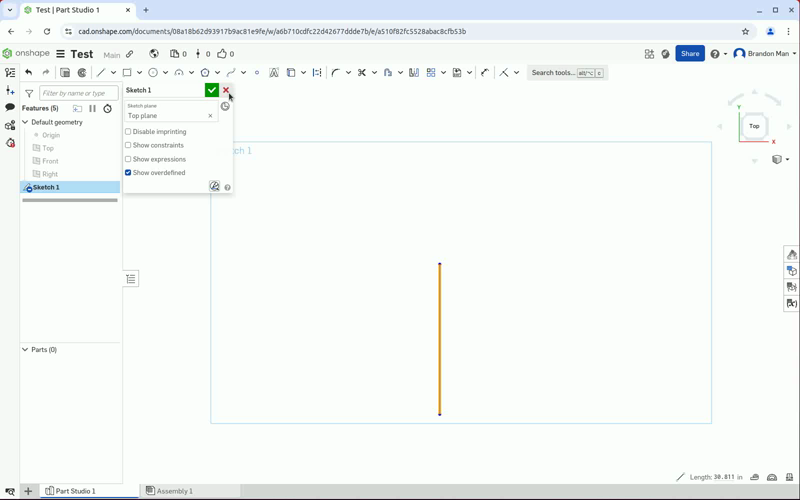
key(shift+h)
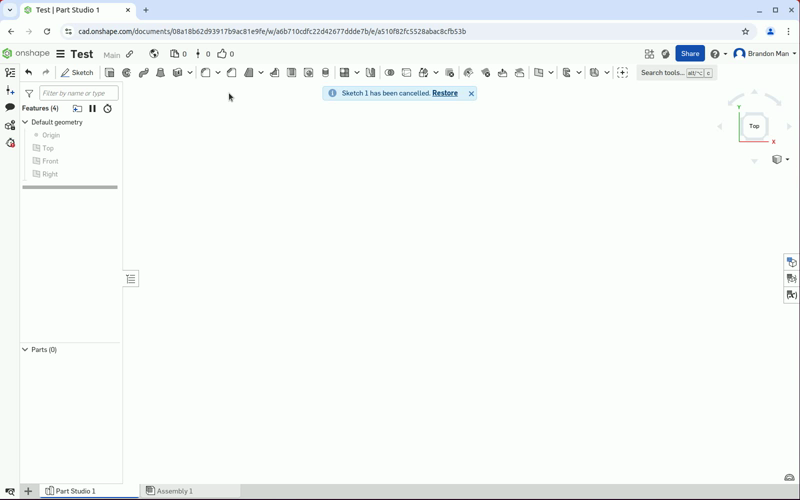
mouse_move(73, 352)
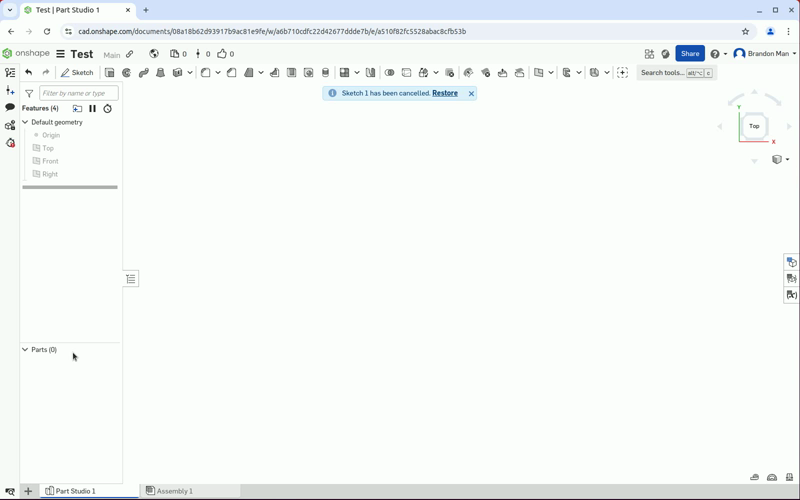
key(y)
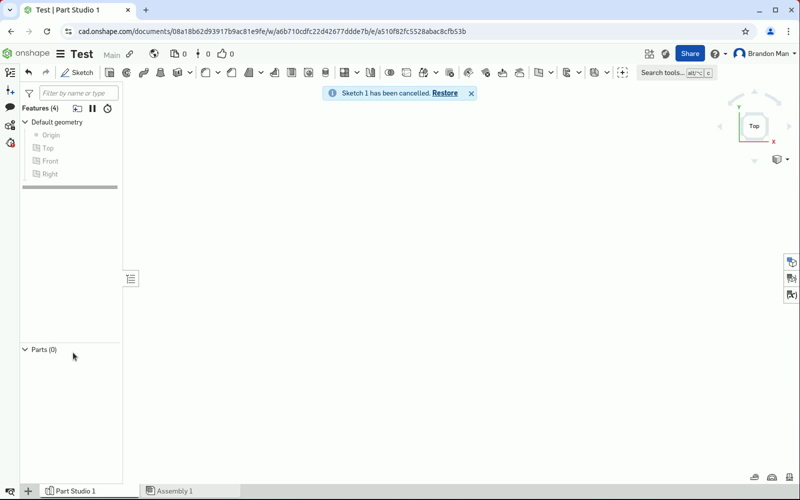
key(shift+p)
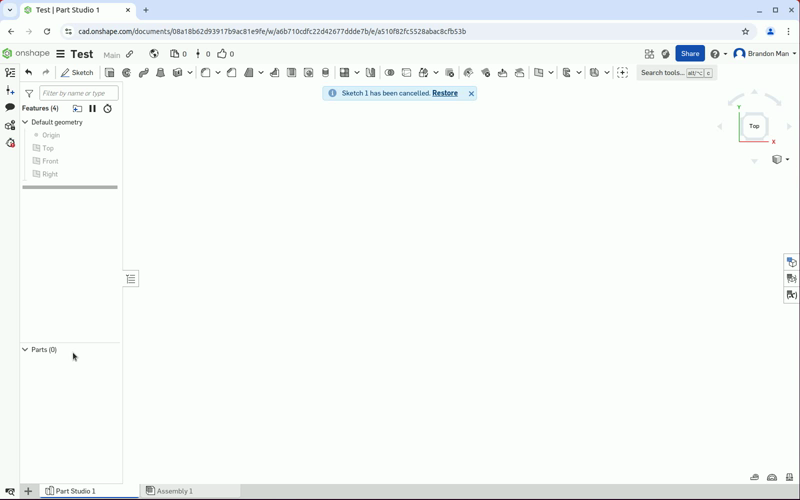
key(space)
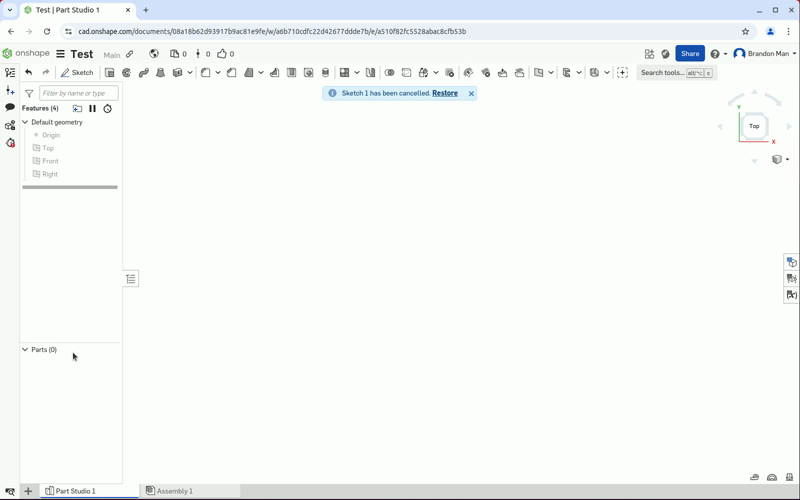
key_down(shift)
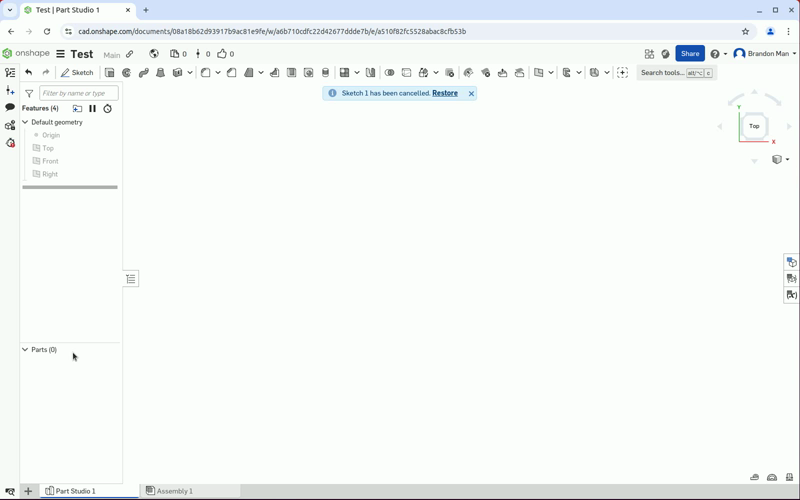
key(up)
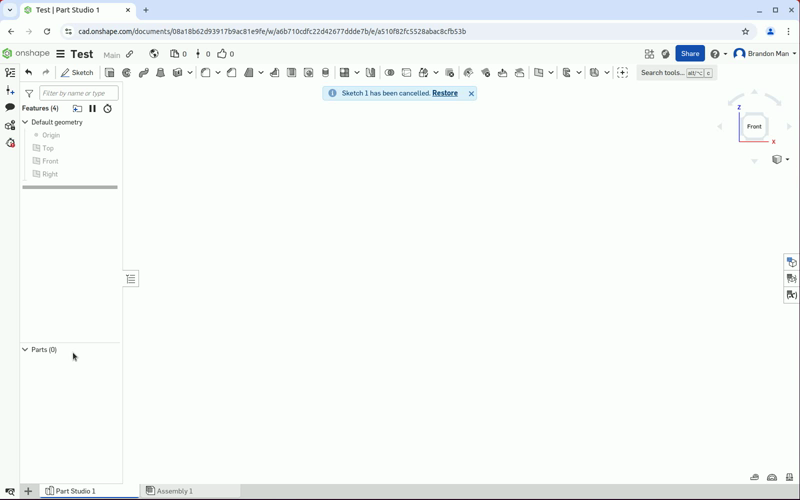
key_up(shift)
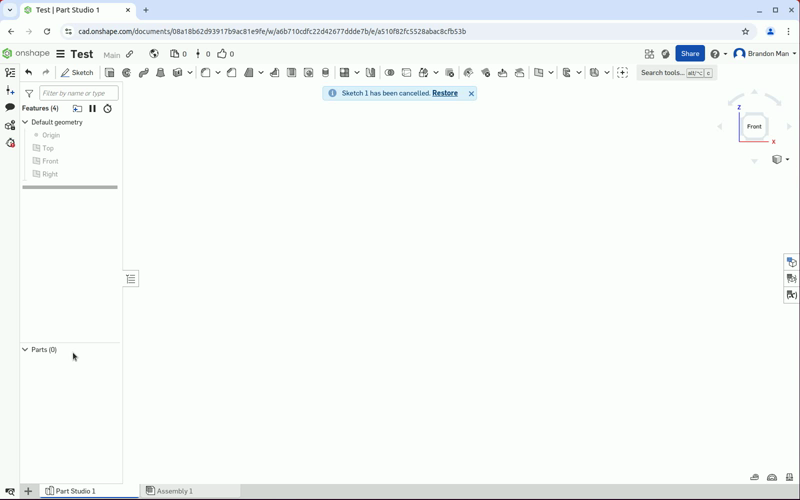
mouse_move(73, 352)
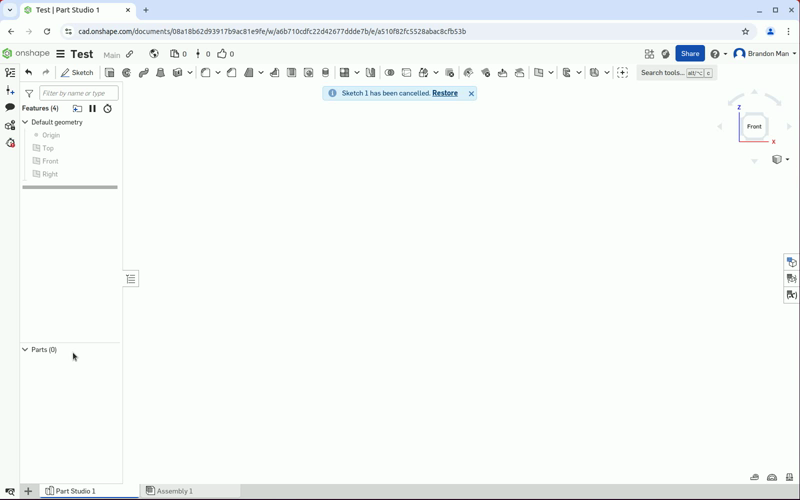
key(shift+y)
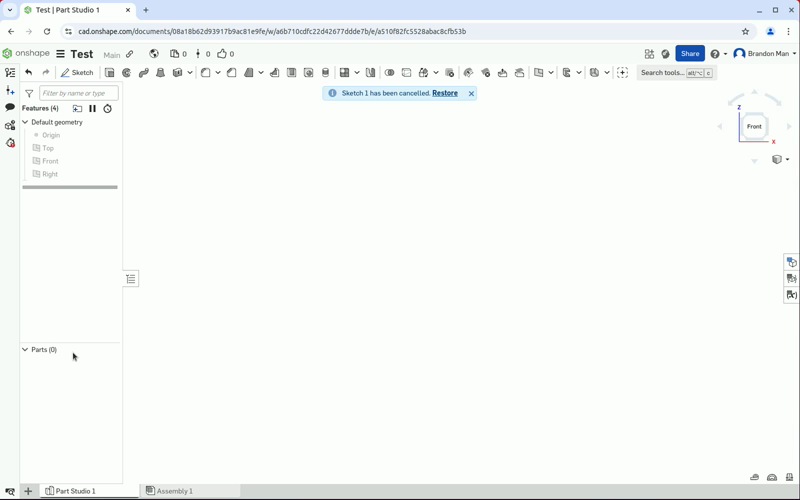
key(shift+s)
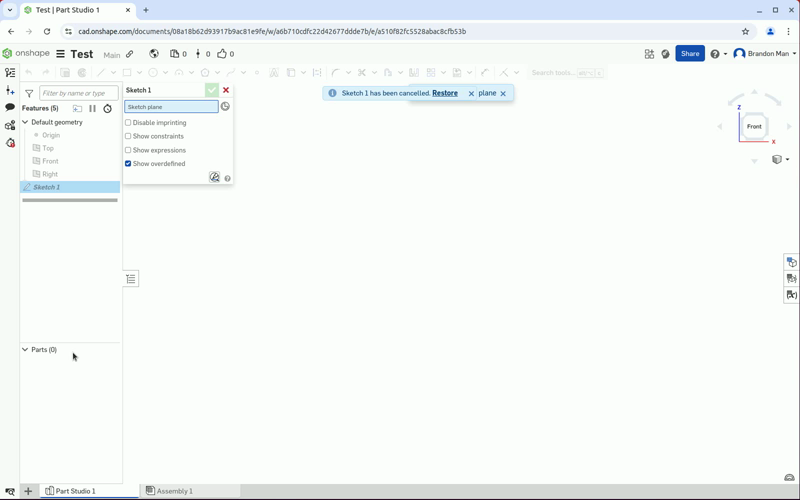
mouse_move(73, 163)
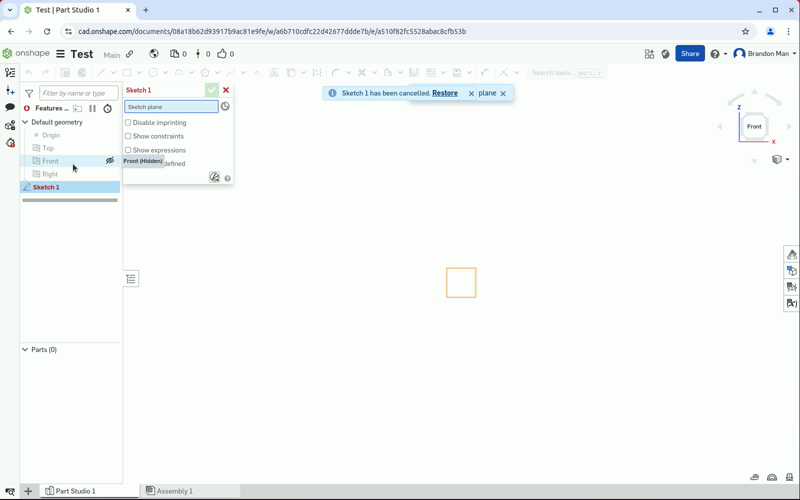
click(73, 163)
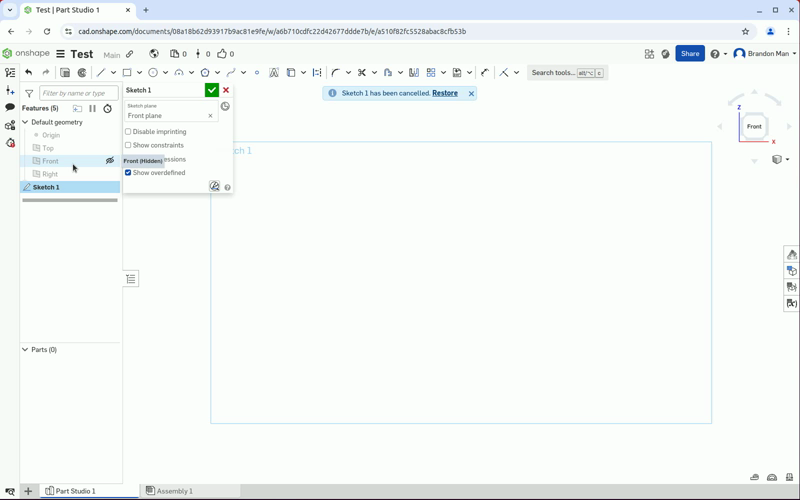
mouse_move(73, 352)
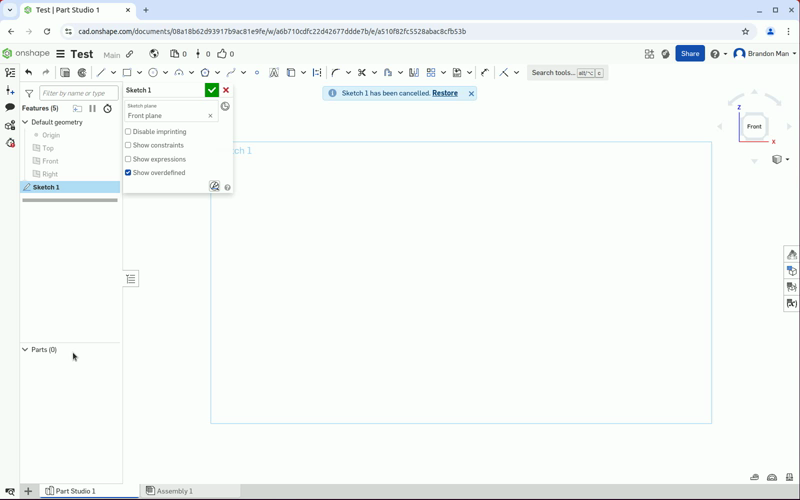
key(y)
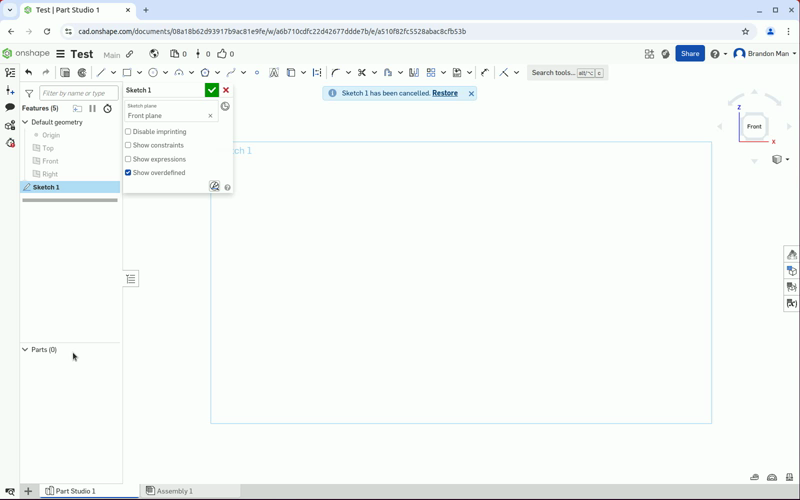
key(c)
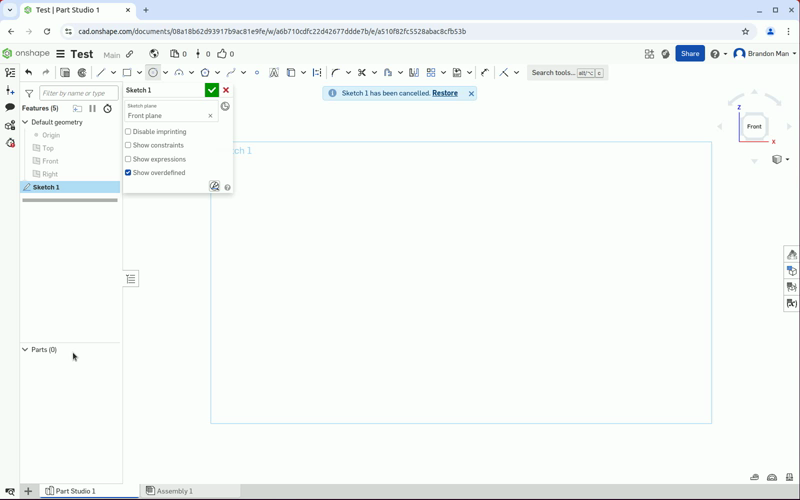
key_down(shift)
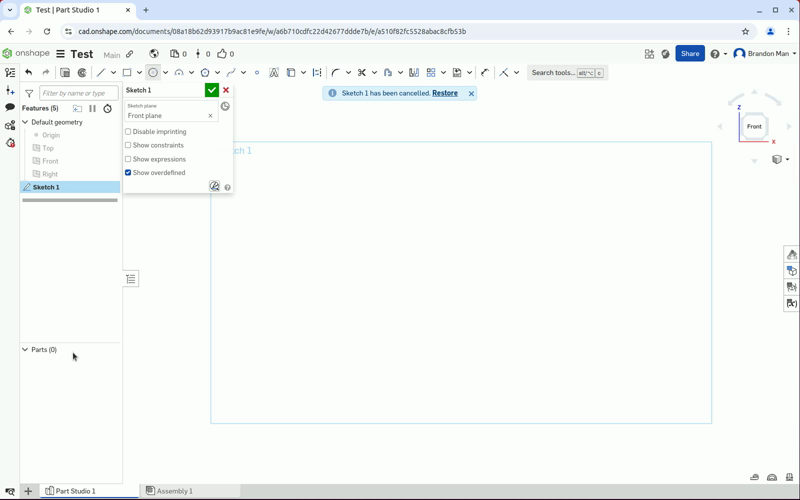
mouse_move(461, 282)
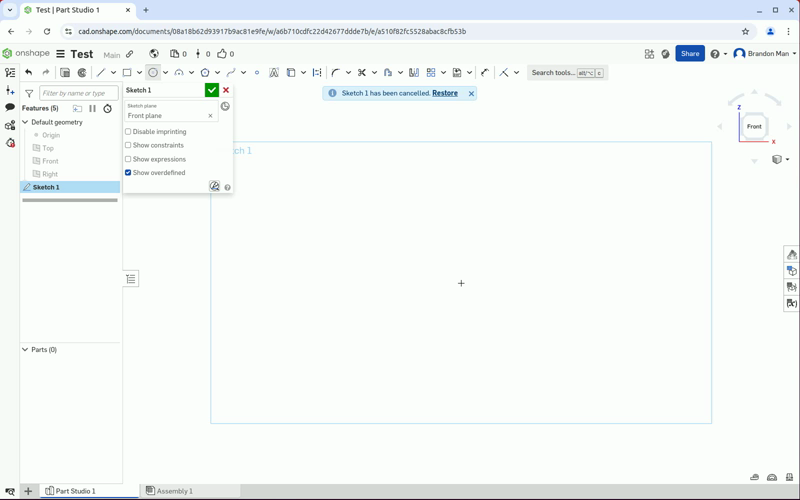
click(461, 282)
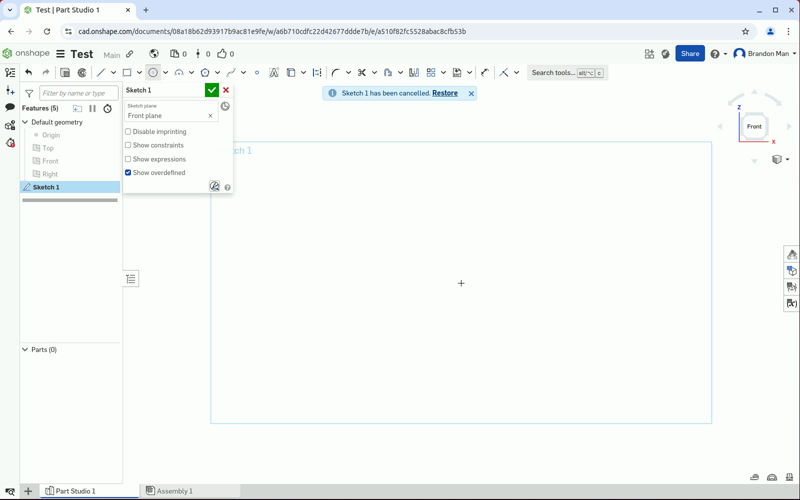
key_up(shift)
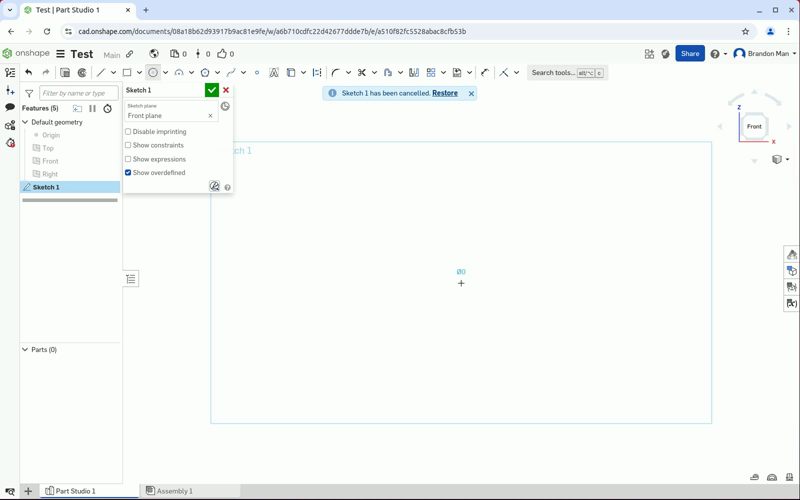
mouse_move(574, 282)
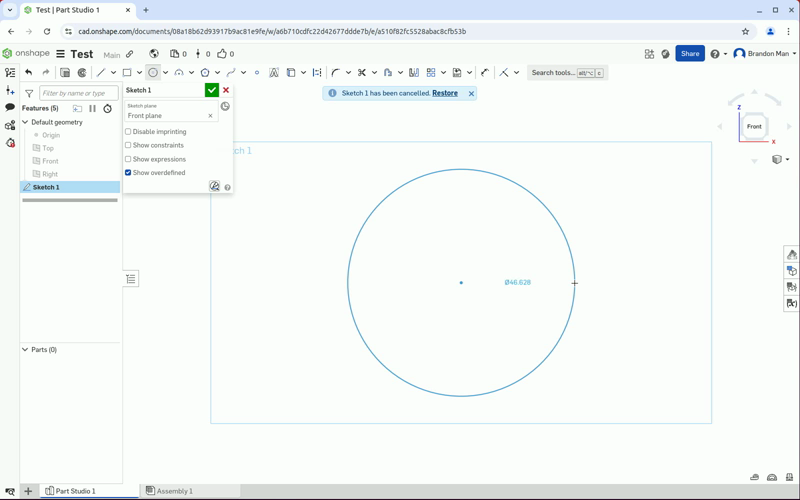
click(574, 282)
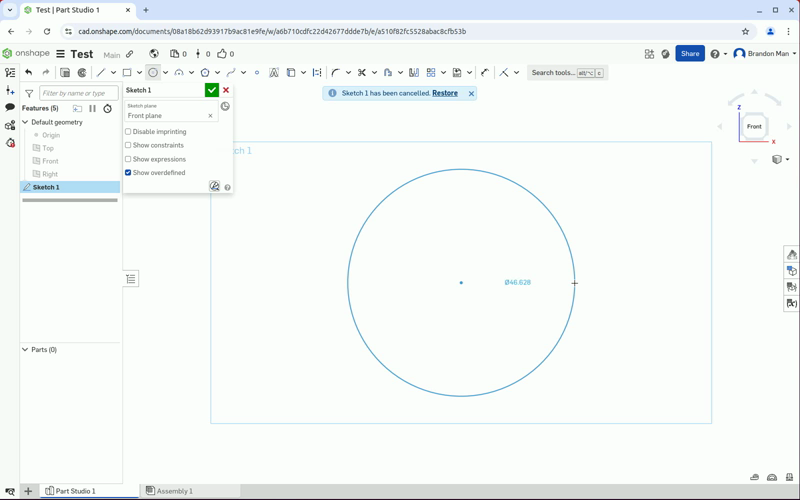
key(esc)
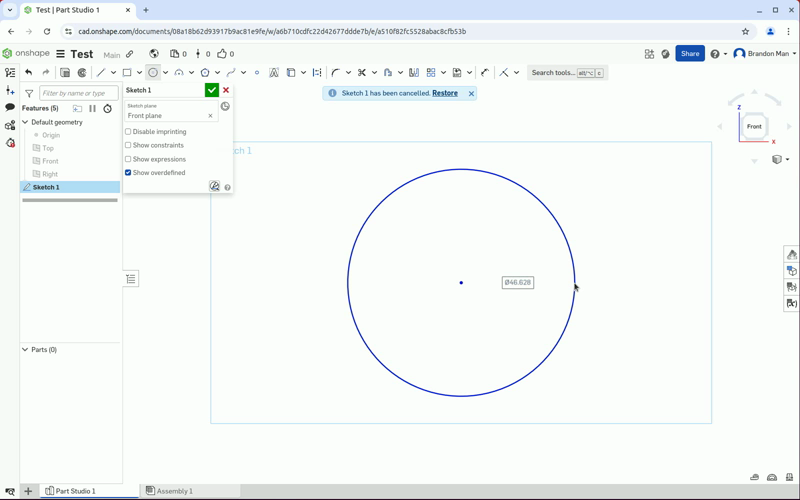
key(c)
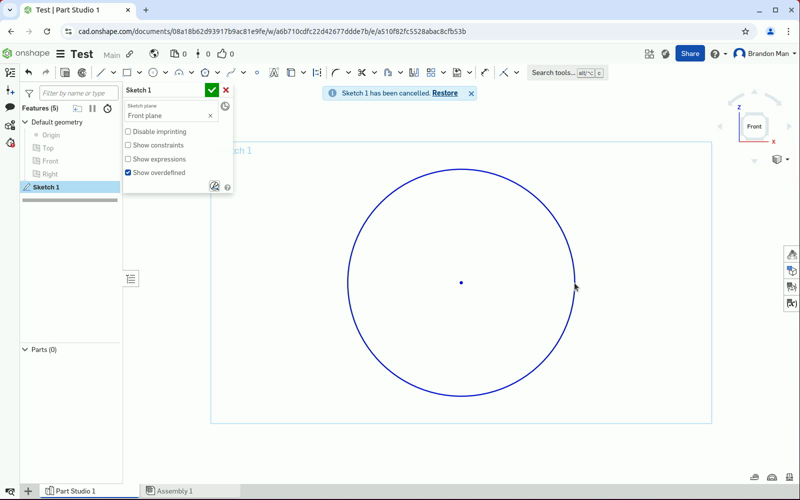
key_down(shift)
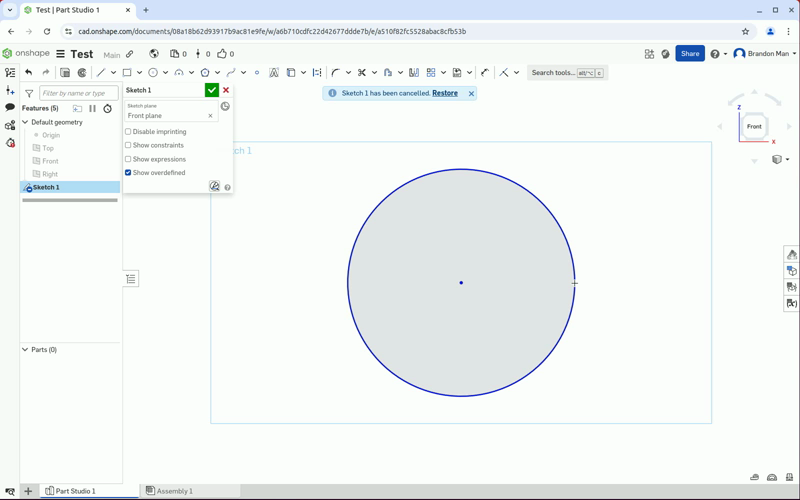
mouse_move(461, 282)
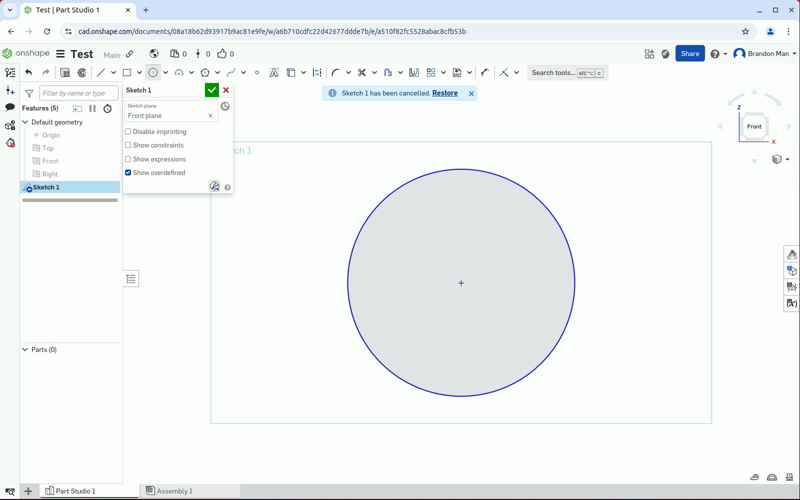
click(461, 282)
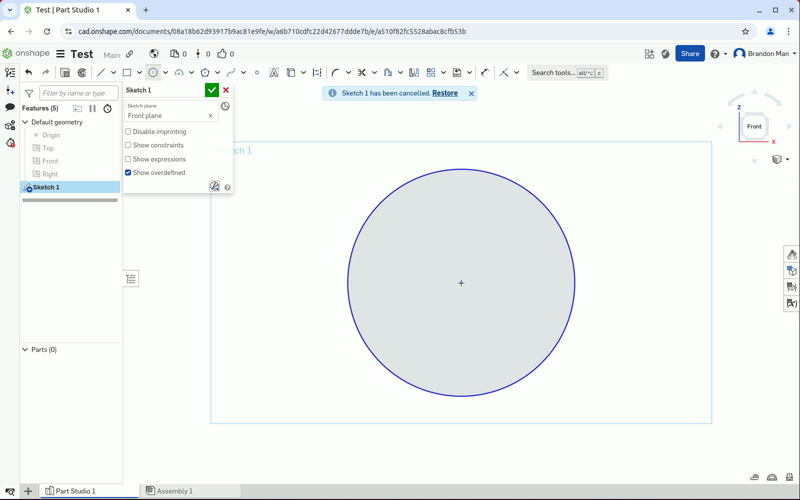
key_up(shift)
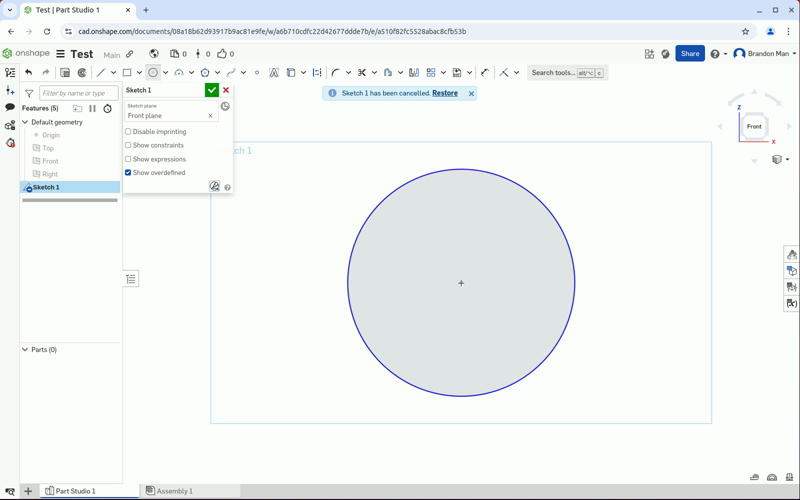
mouse_move(567, 282)
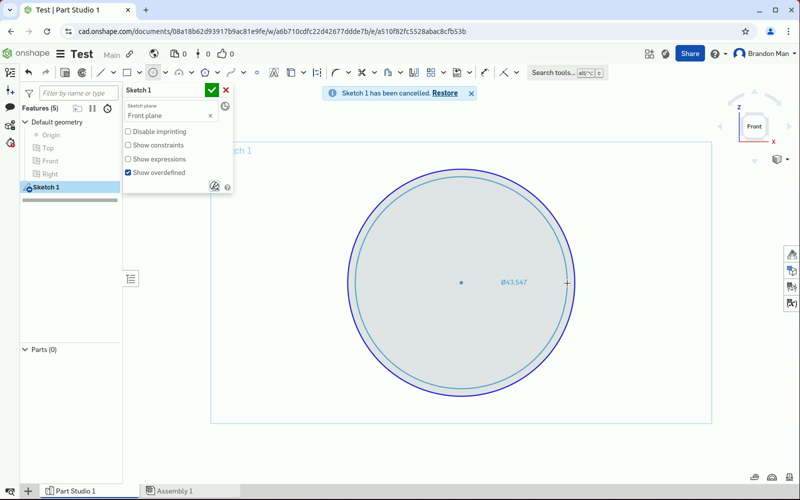
click(567, 282)
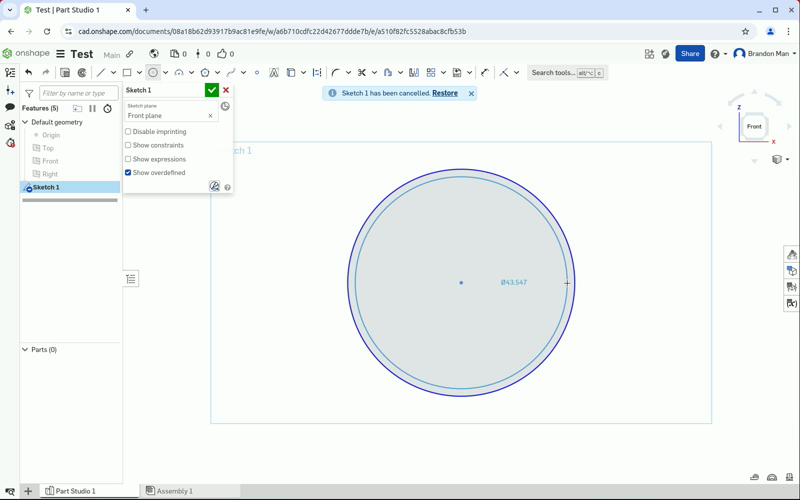
key(esc)
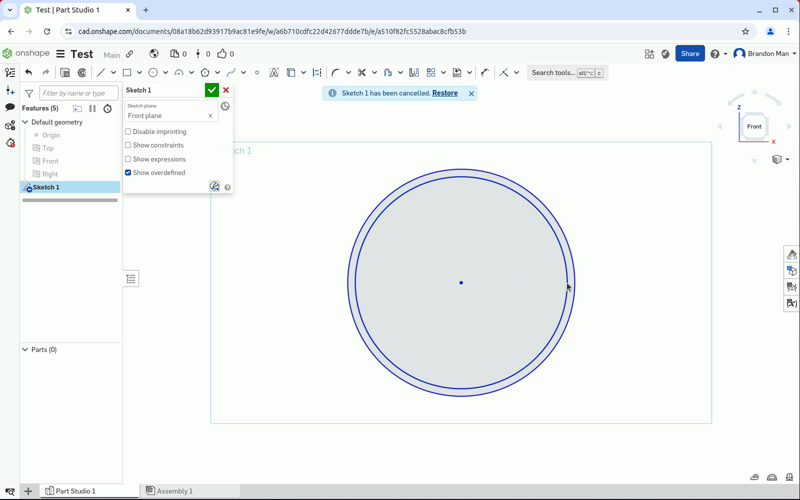
mouse_move(351, 285)
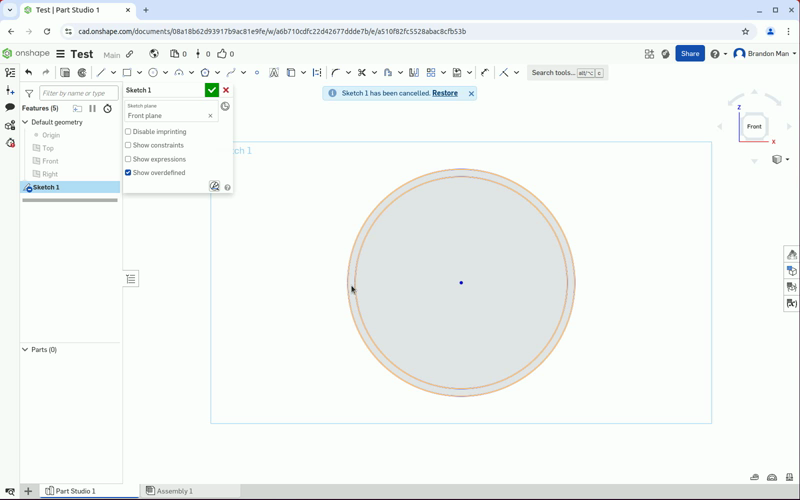
click(351, 285)
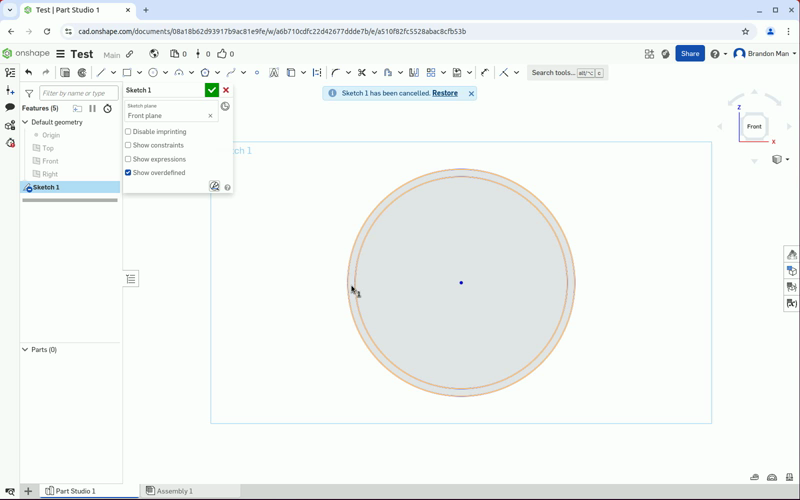
mouse_move(73, 352)
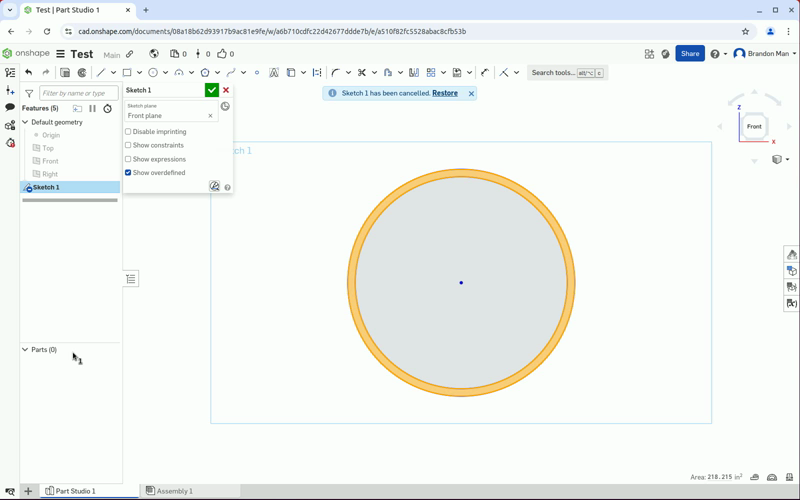
key(shift+y)
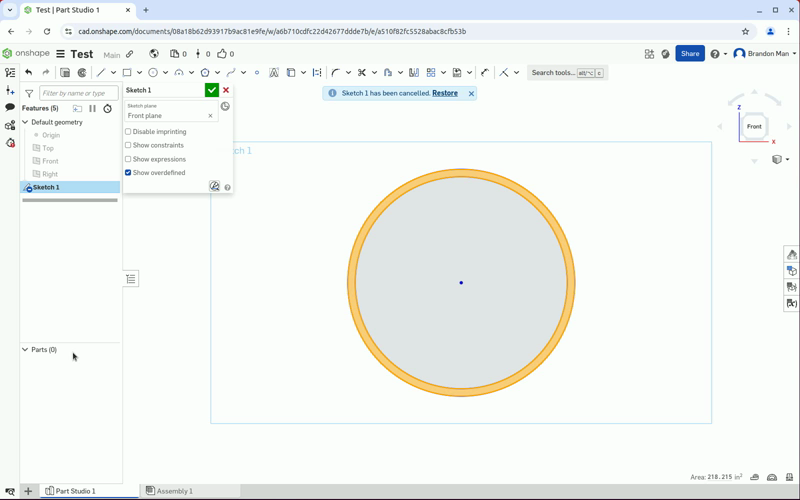
key(shift+e)
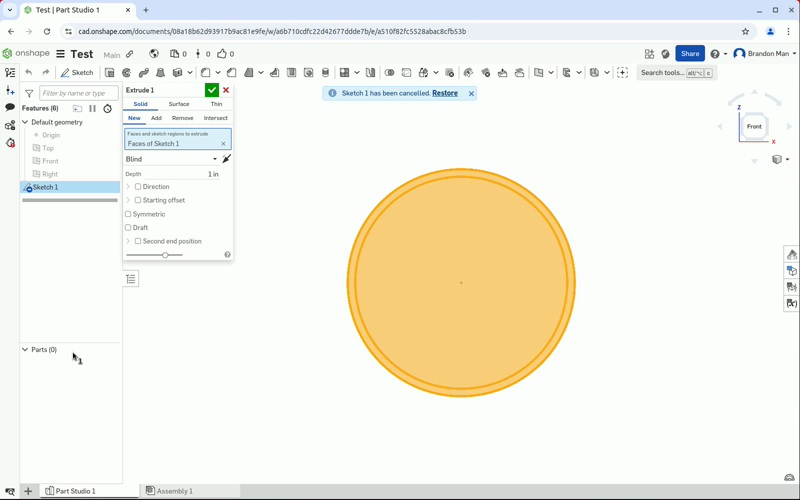
mouse_move(143, 106)
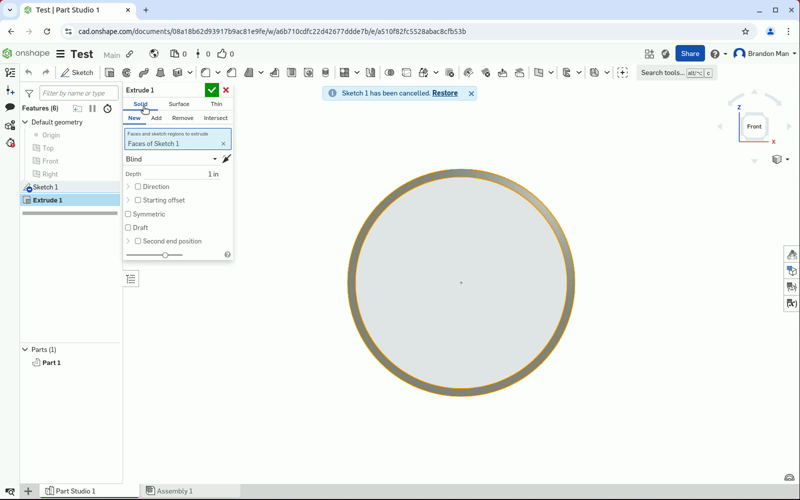
click(143, 106)
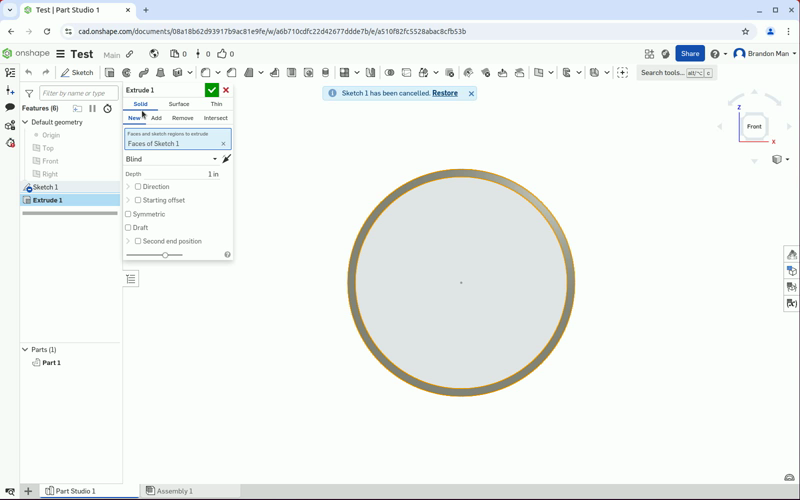
mouse_move(137, 120)
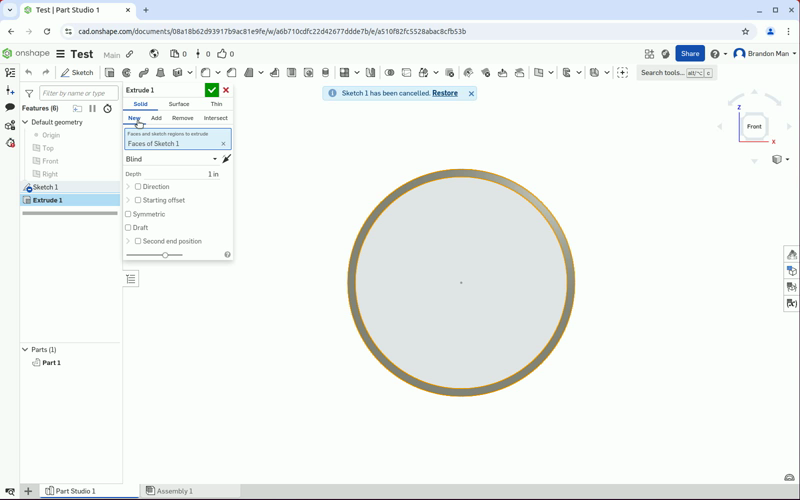
click(137, 120)
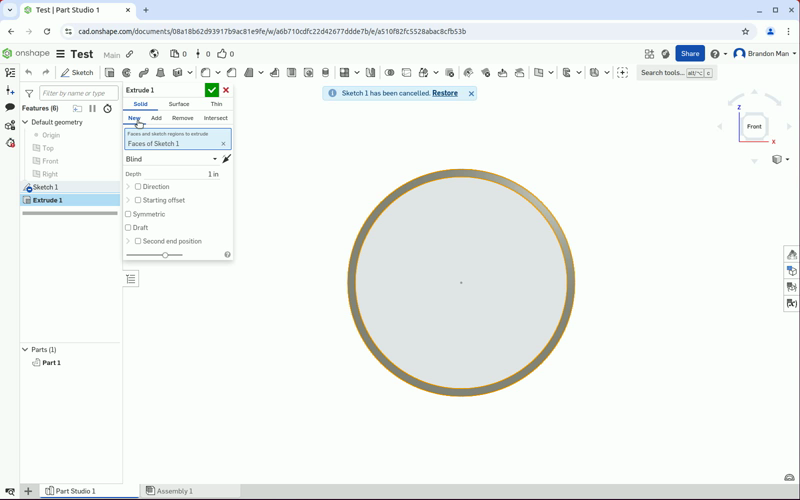
key(tab, 4)
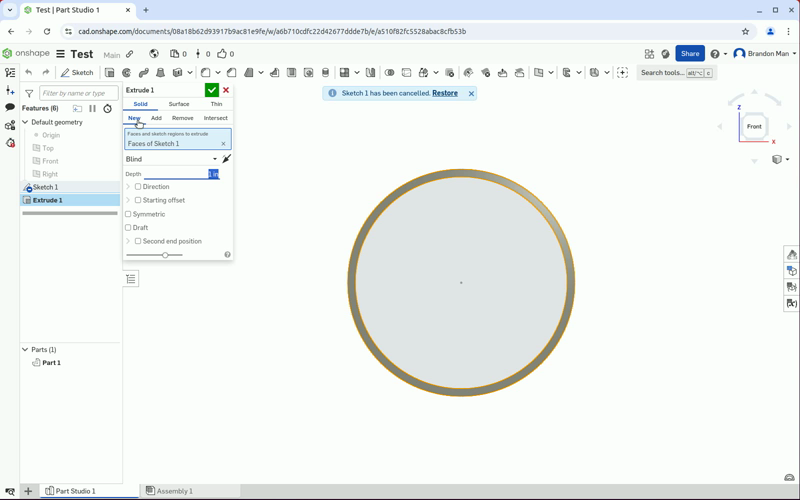
text(5.778)
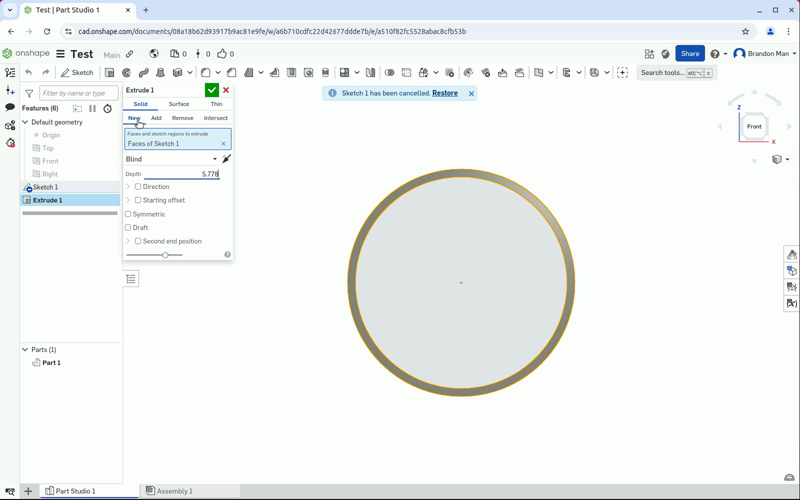
key(tab, 3)
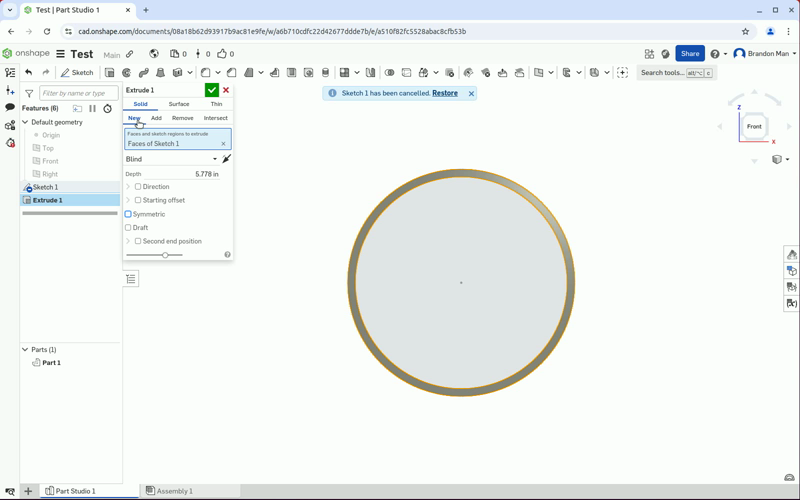
key(space)
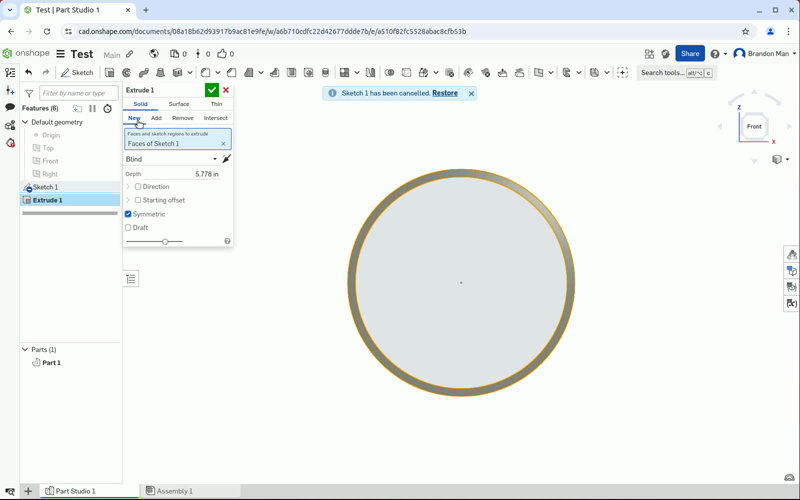
key(enter)
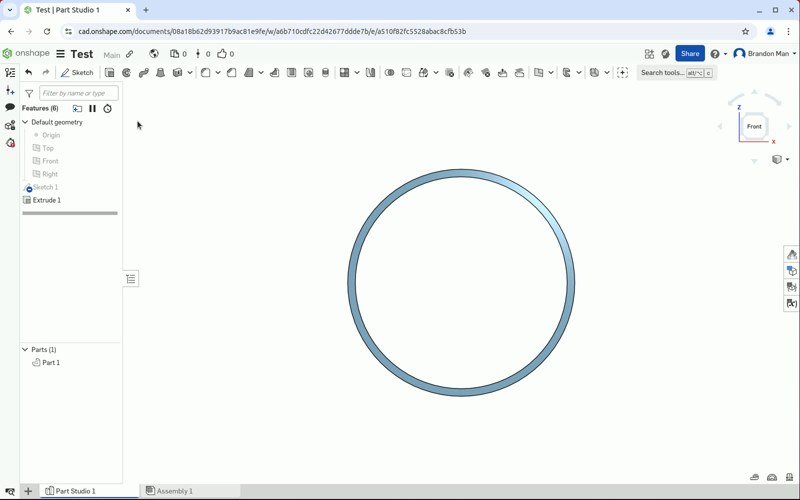
key(shift+h)
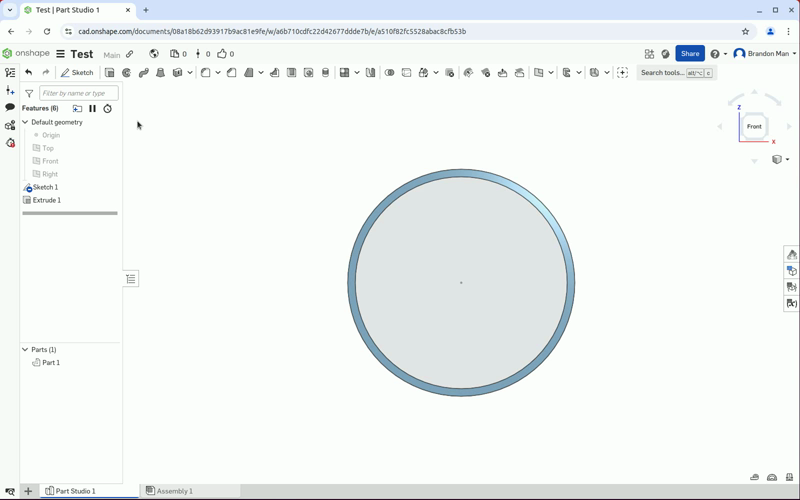
key(shift+h)
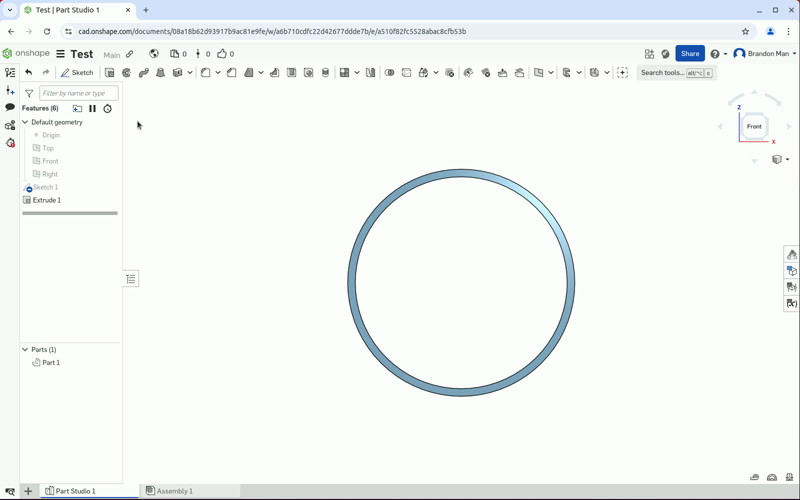
mouse_move(73, 189)
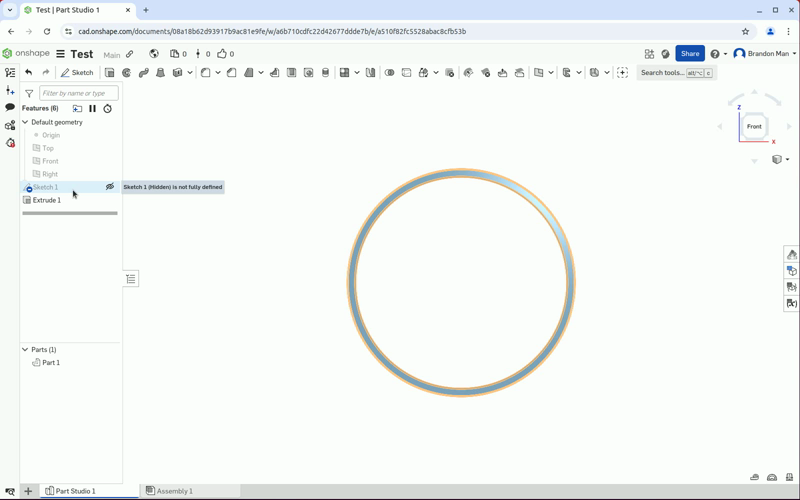
click(73, 189)
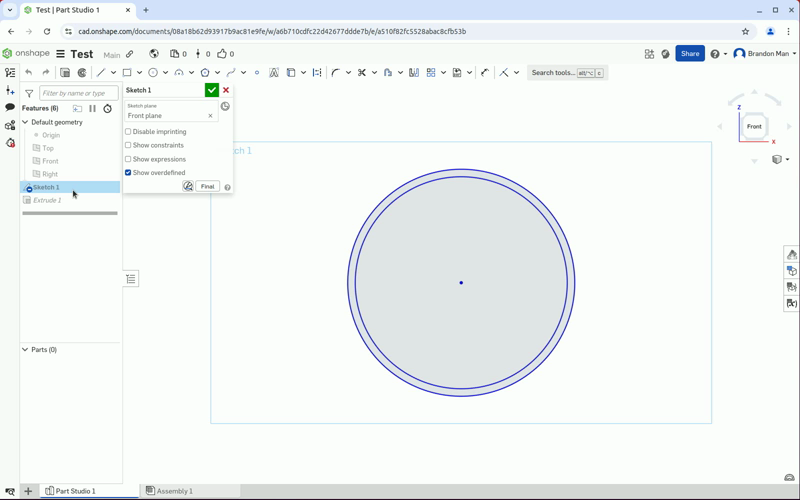
mouse_move(229, 92)
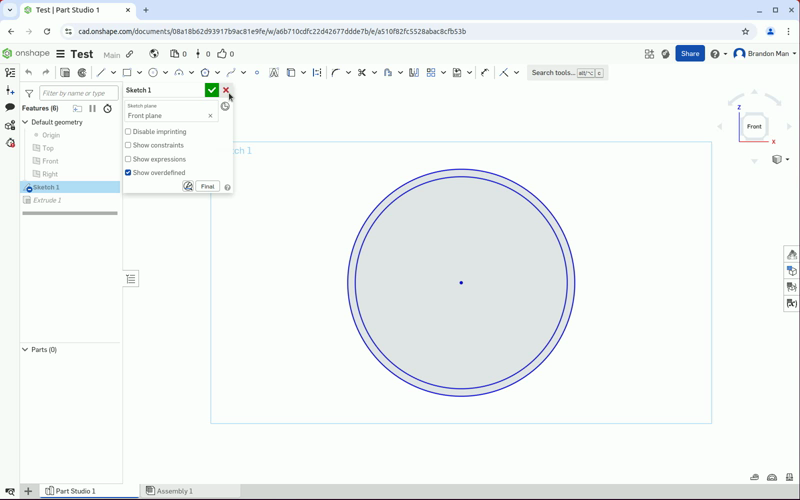
click(229, 92)
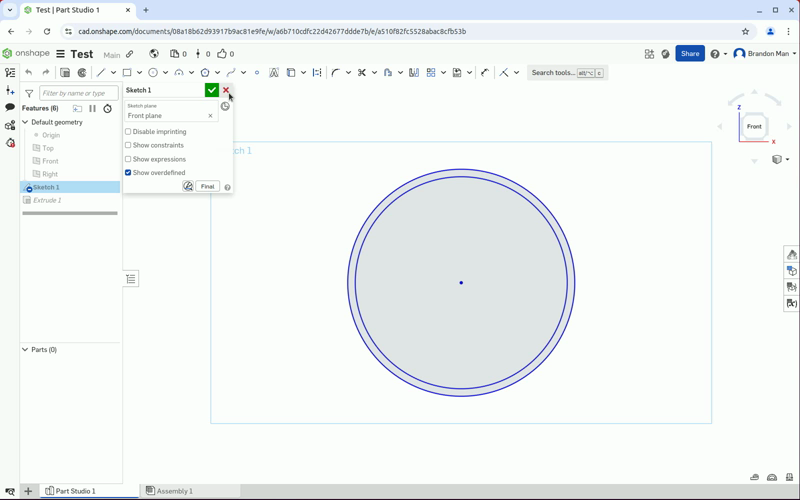
key(shift+s)
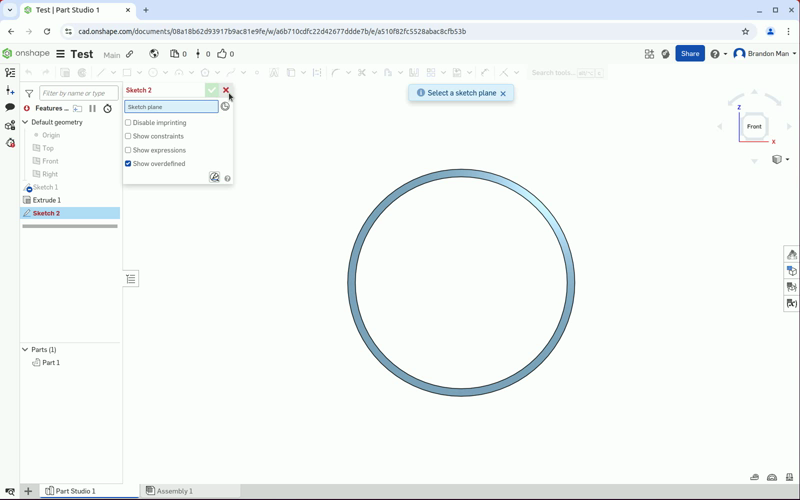
mouse_move(73, 163)
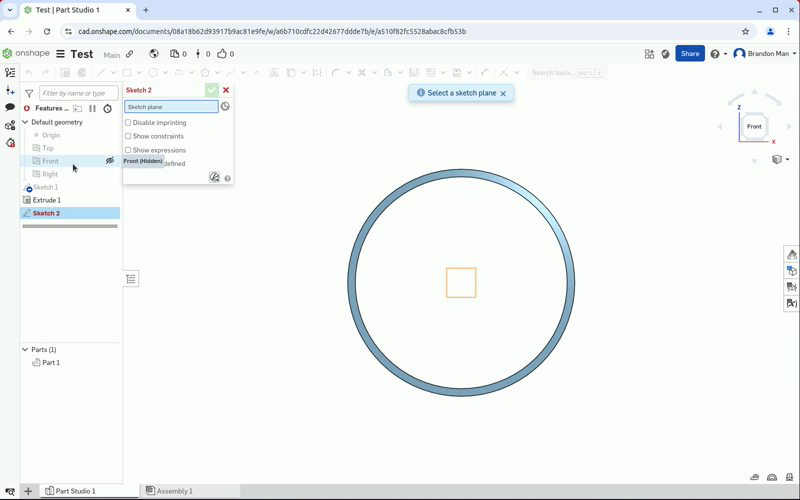
click(73, 163)
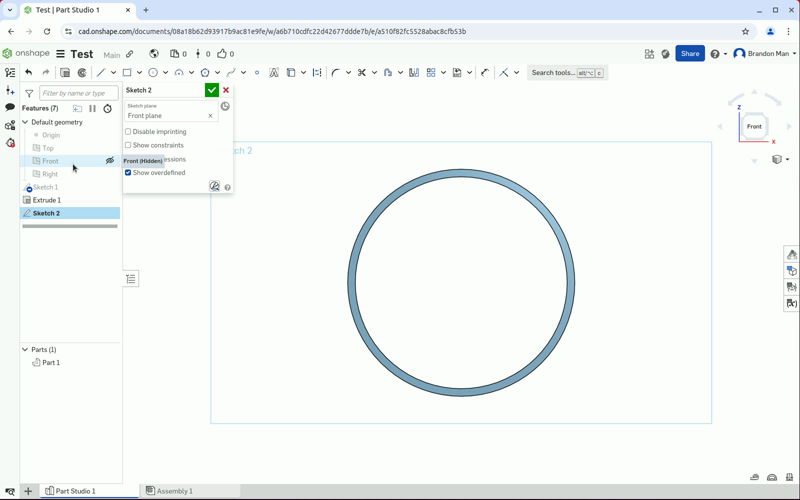
mouse_move(73, 352)
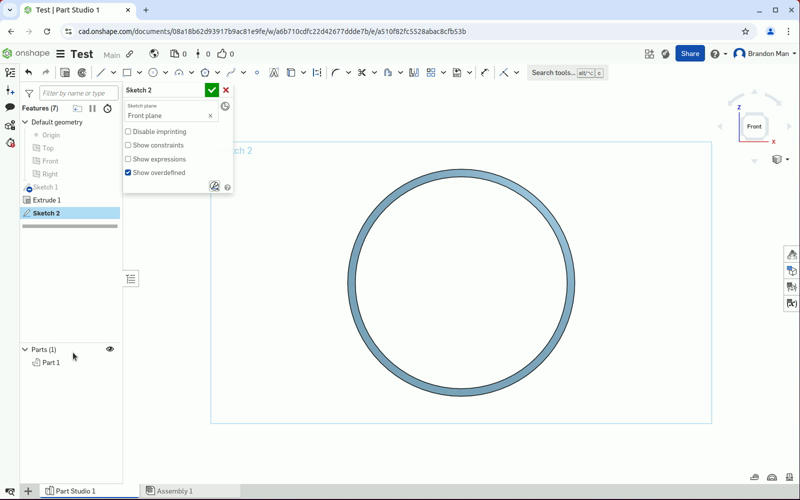
key(y)
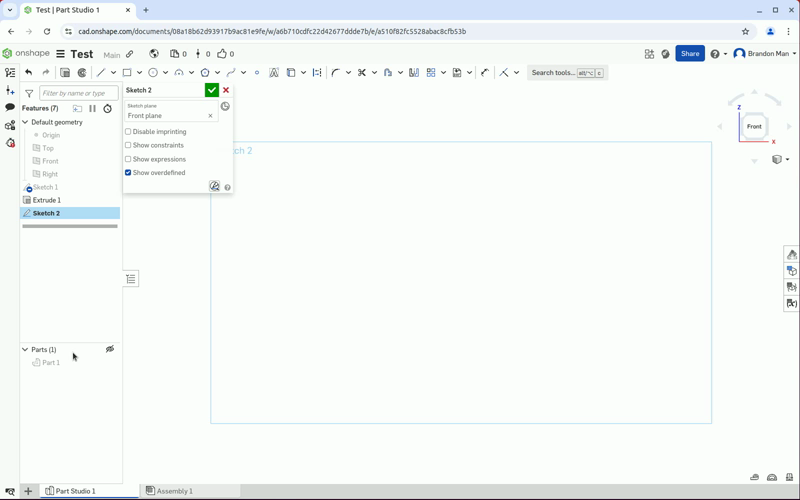
key(c)
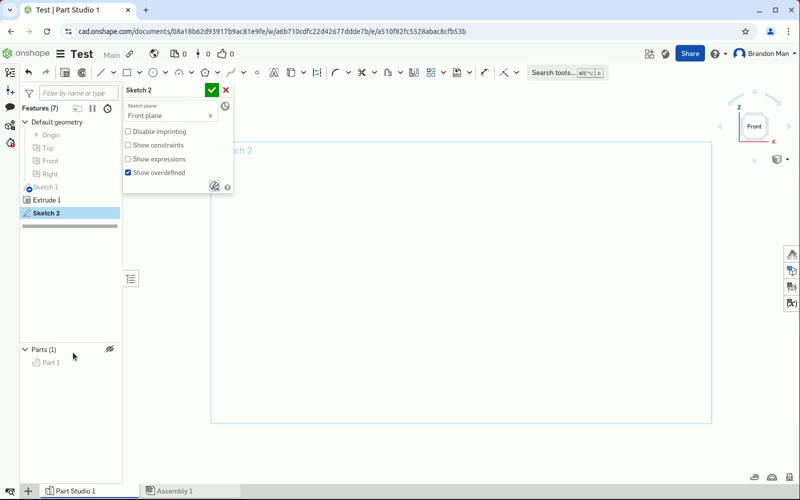
key_down(shift)
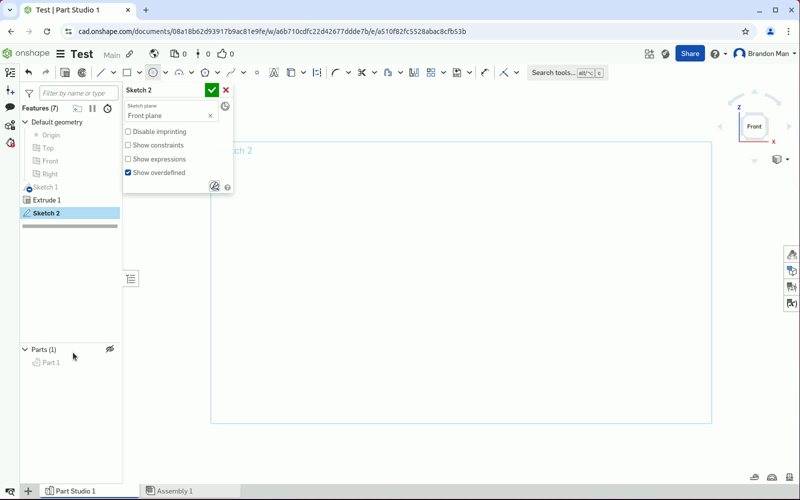
mouse_move(461, 282)
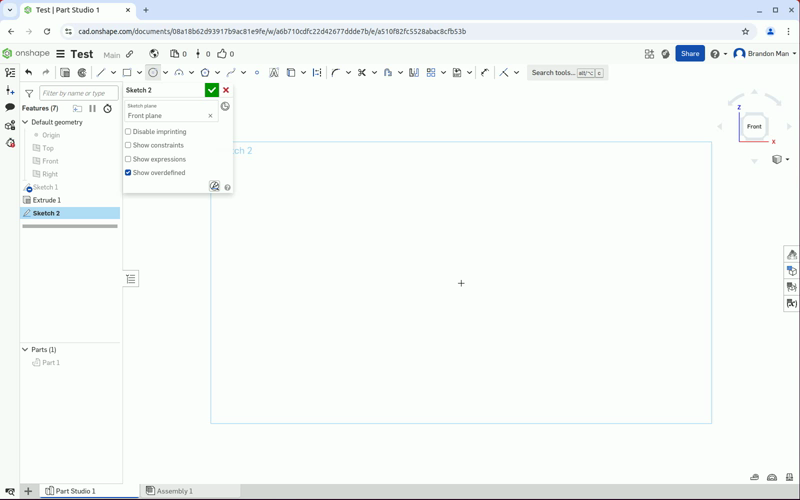
click(461, 282)
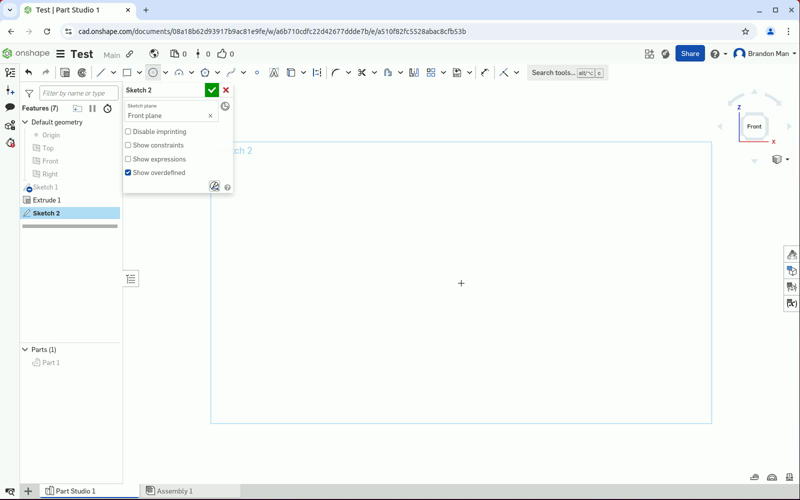
key_up(shift)
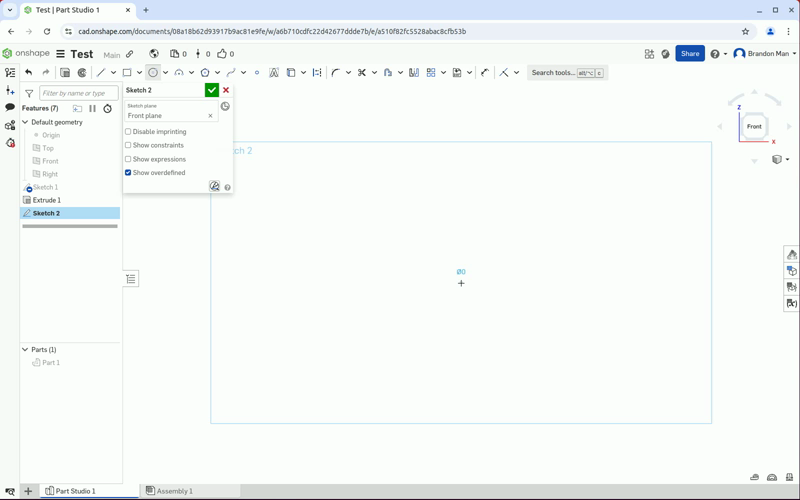
mouse_move(554, 282)
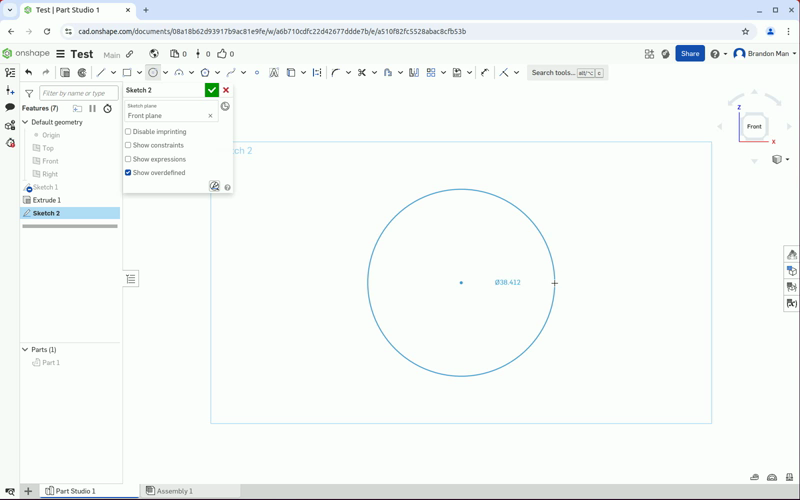
click(554, 282)
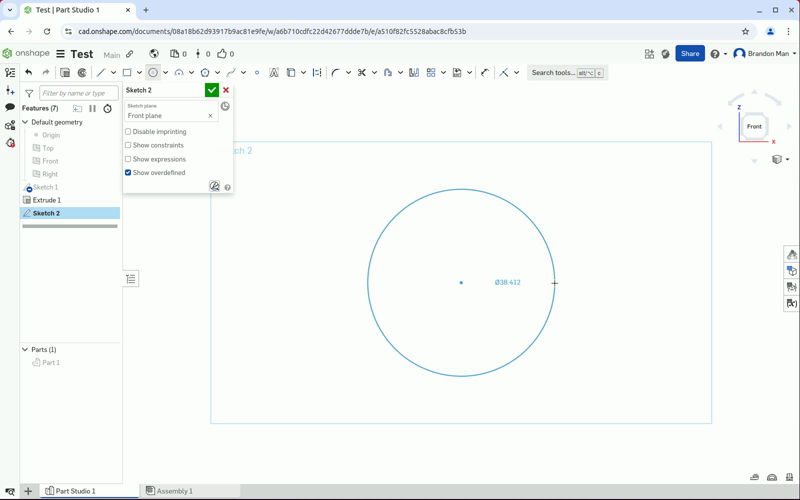
key(esc)
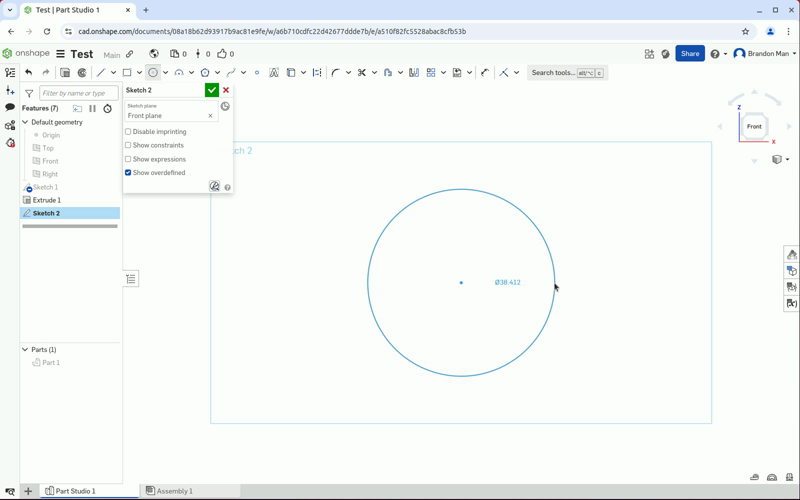
key(c)
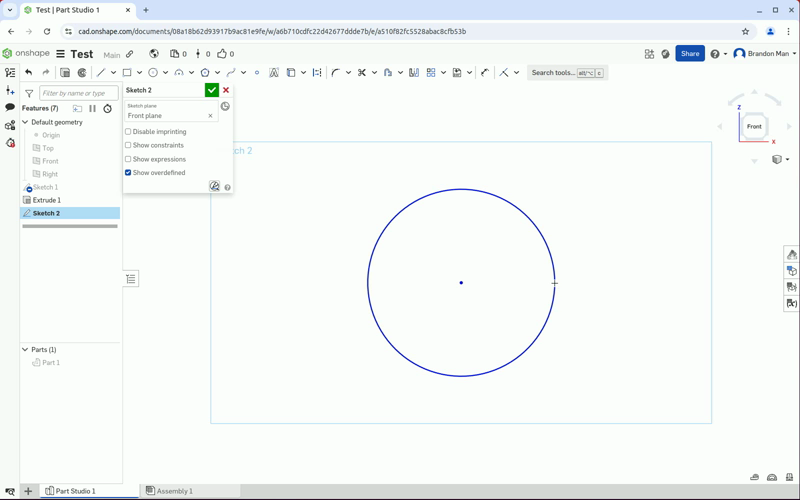
key_down(shift)
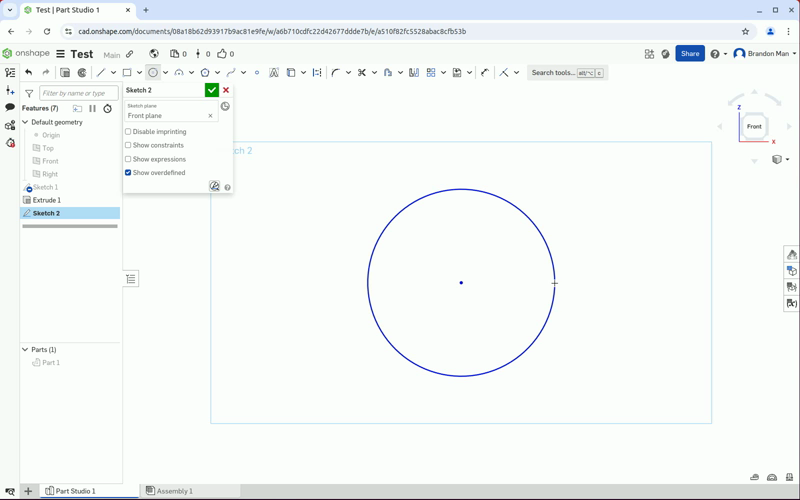
mouse_move(461, 282)
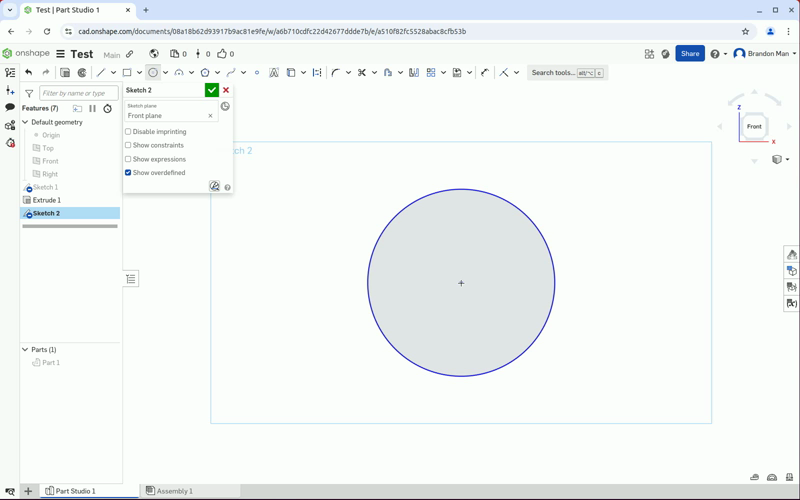
click(461, 282)
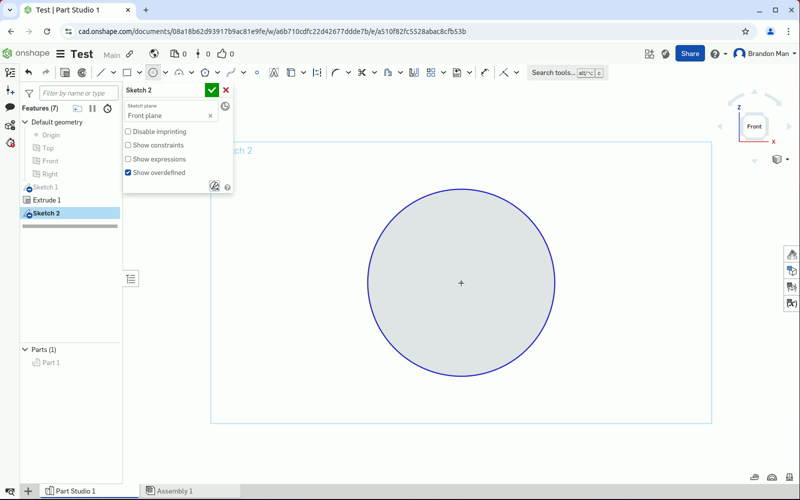
key_up(shift)
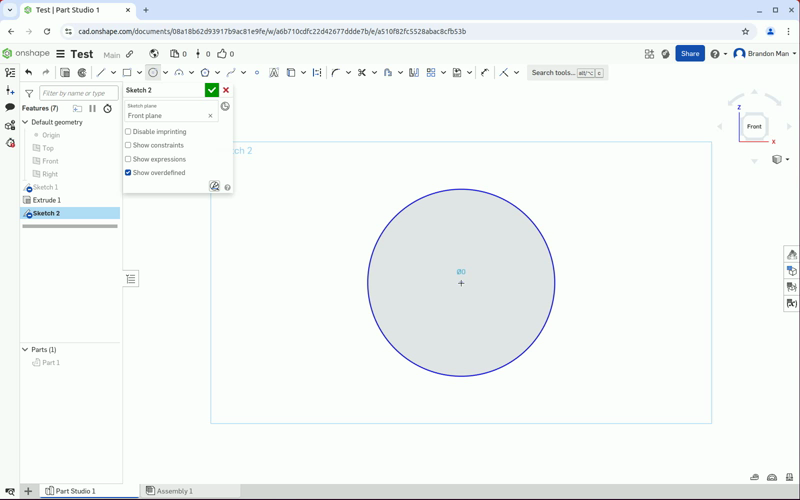
mouse_move(548, 282)
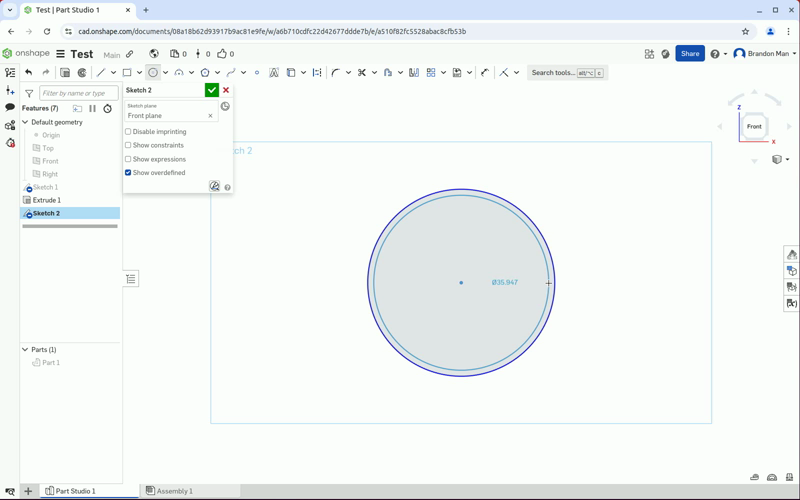
click(548, 282)
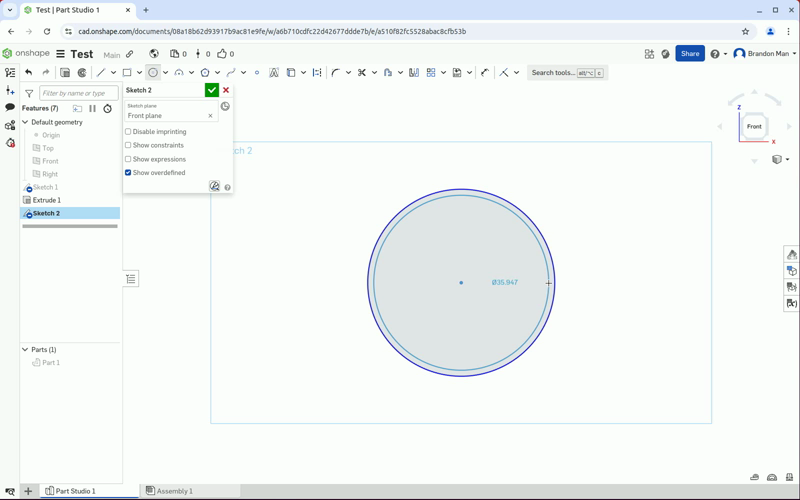
key(esc)
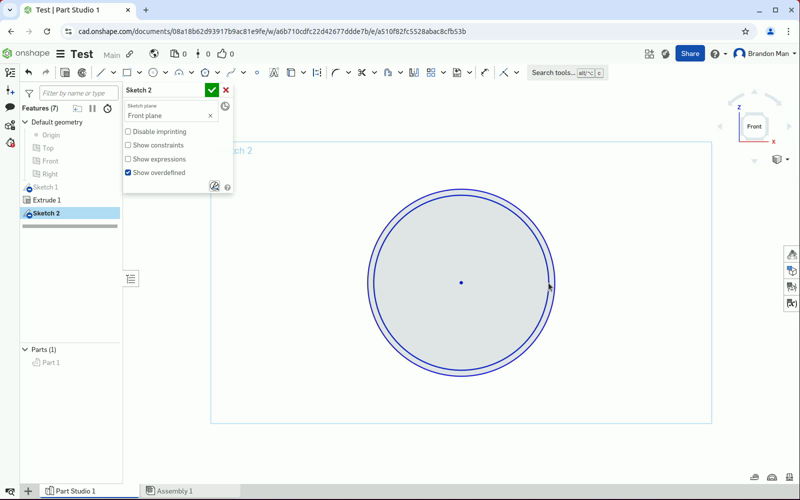
mouse_move(542, 323)
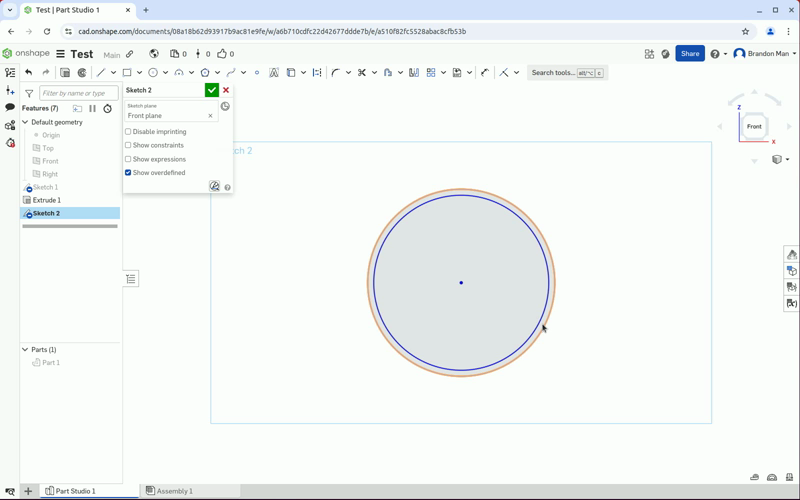
click(542, 323)
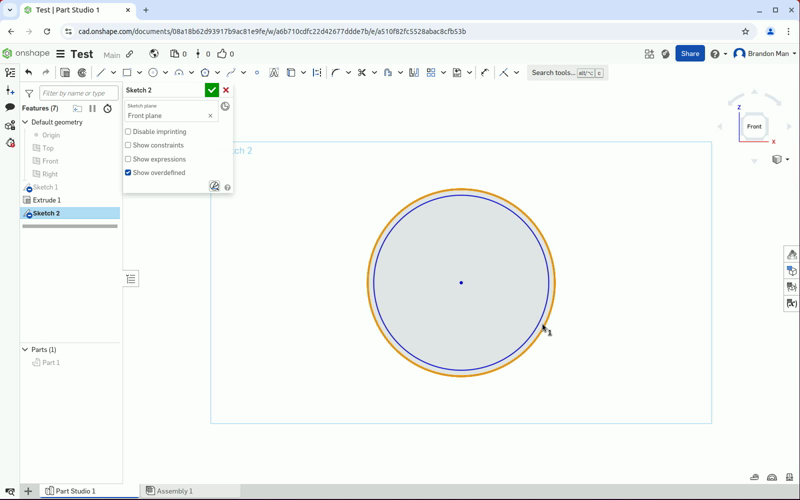
mouse_move(73, 352)
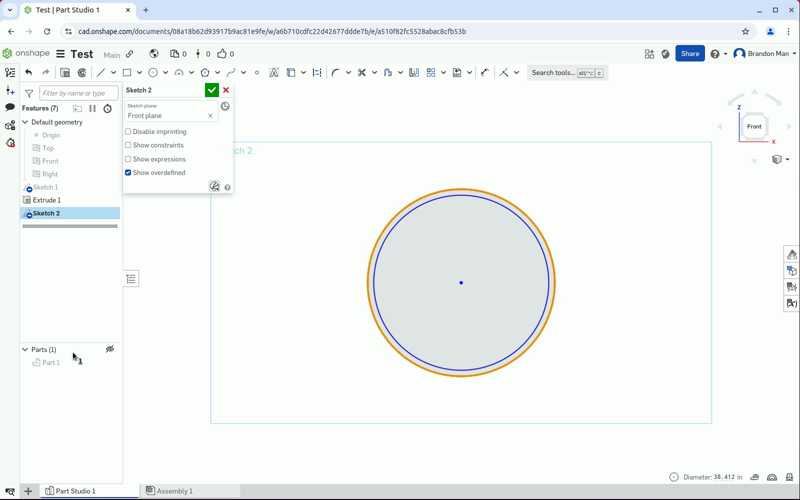
key(shift+y)
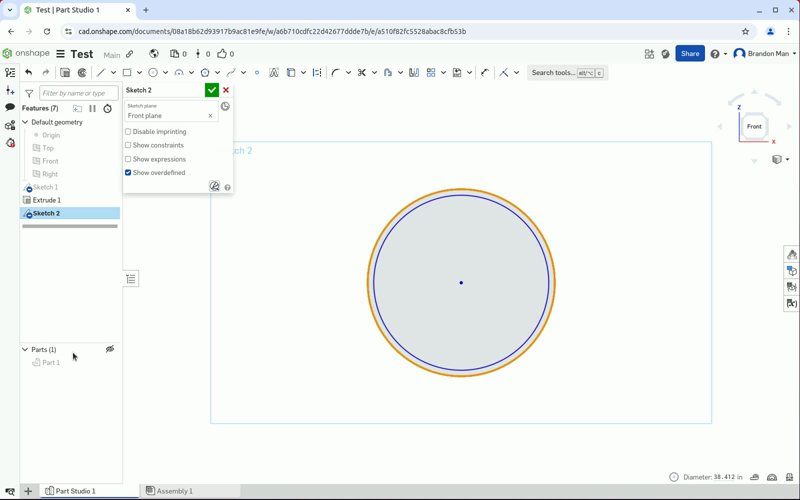
key(shift+e)
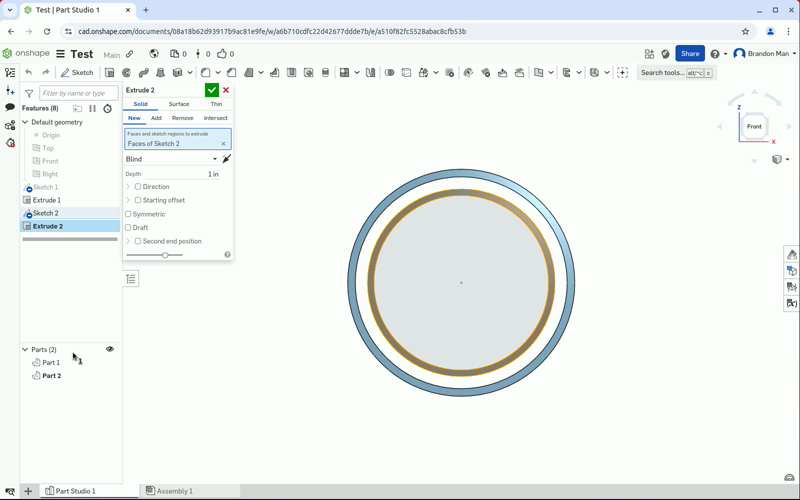
mouse_move(143, 106)
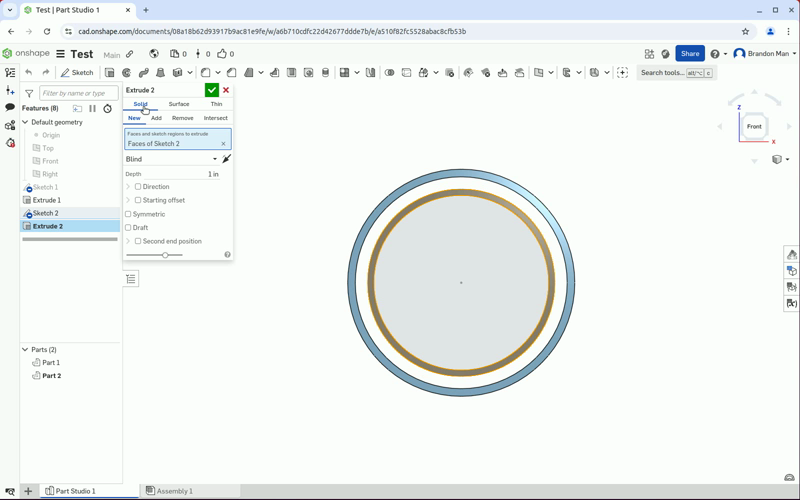
click(143, 106)
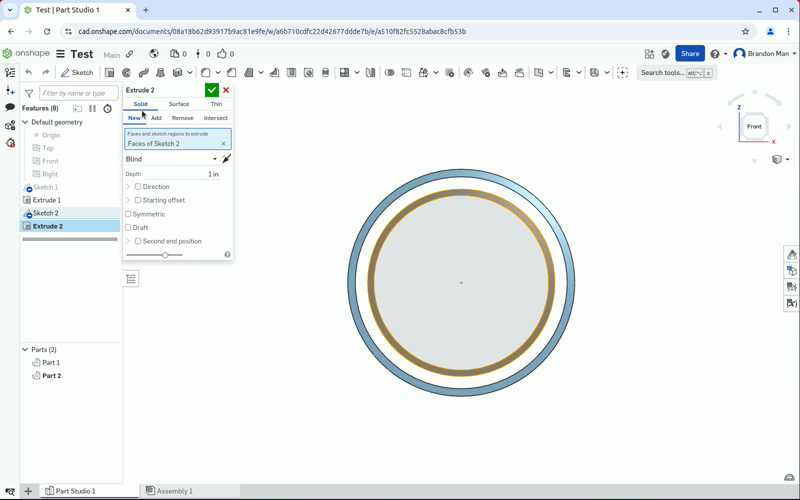
mouse_move(137, 120)
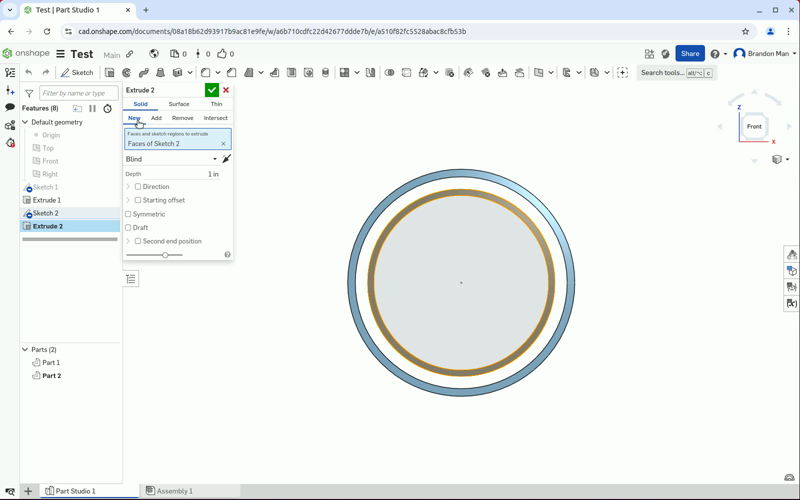
click(137, 120)
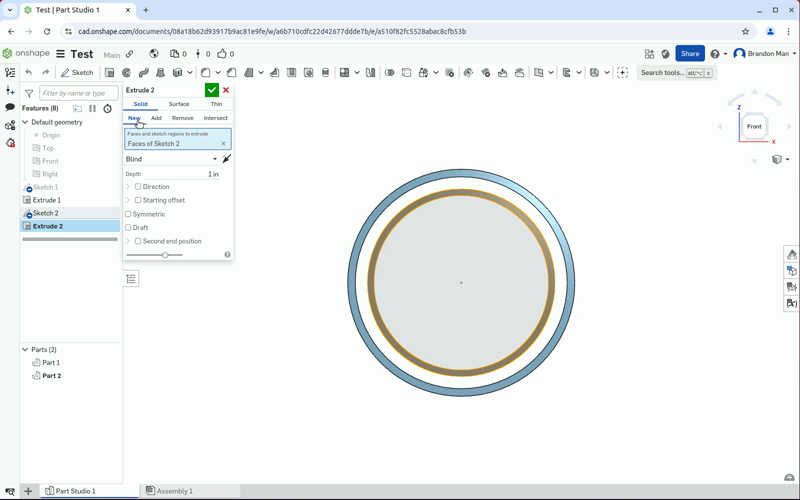
key(tab, 4)
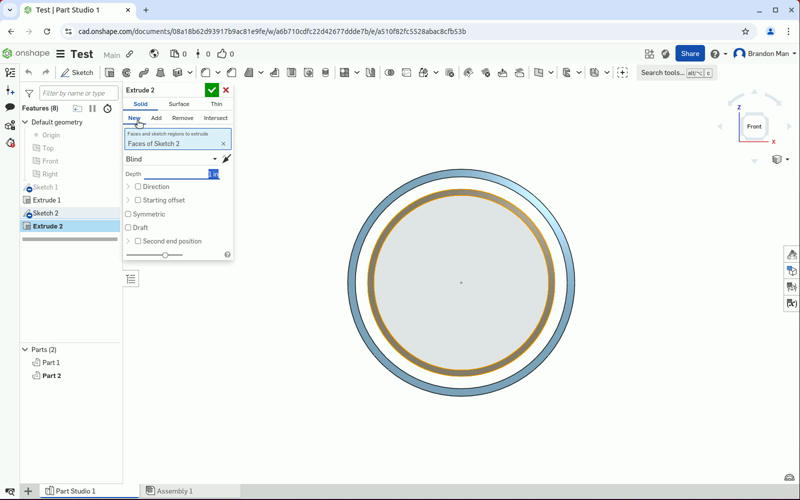
text(5.778)
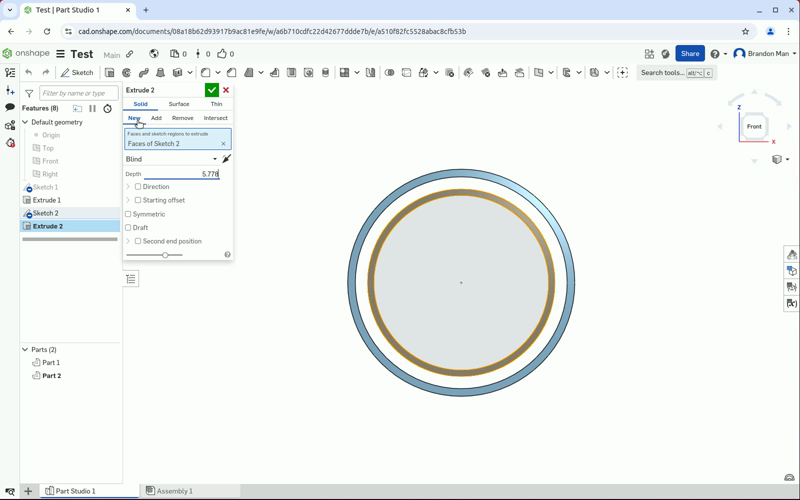
key(tab, 3)
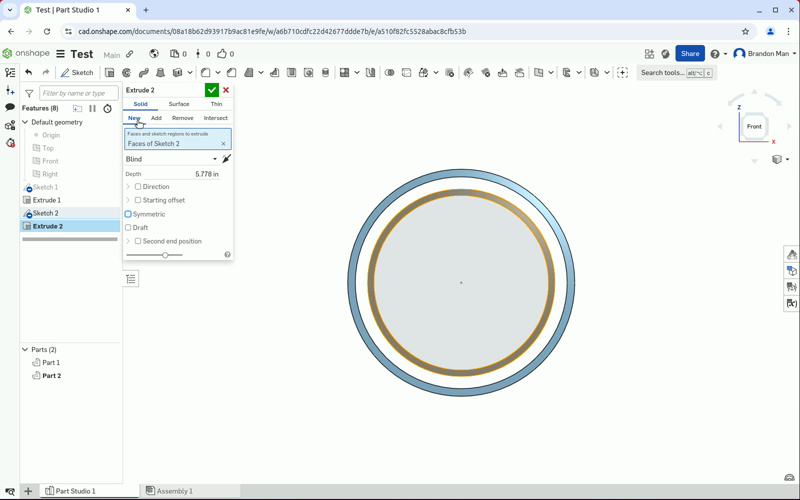
key(space)
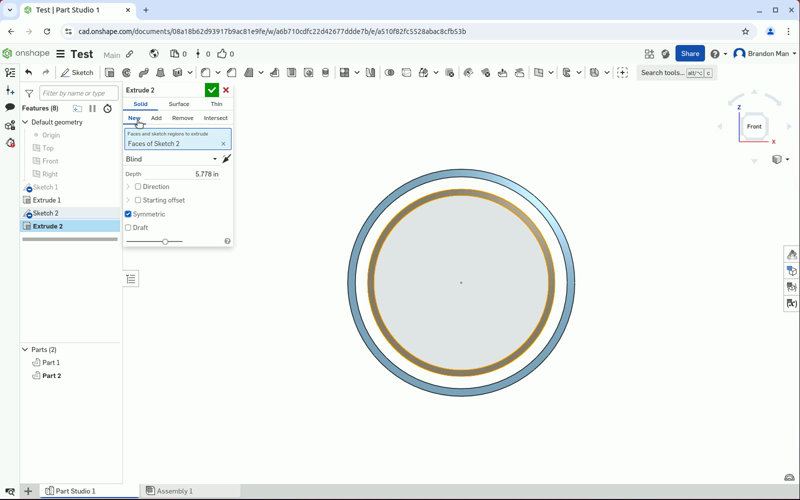
key(enter)
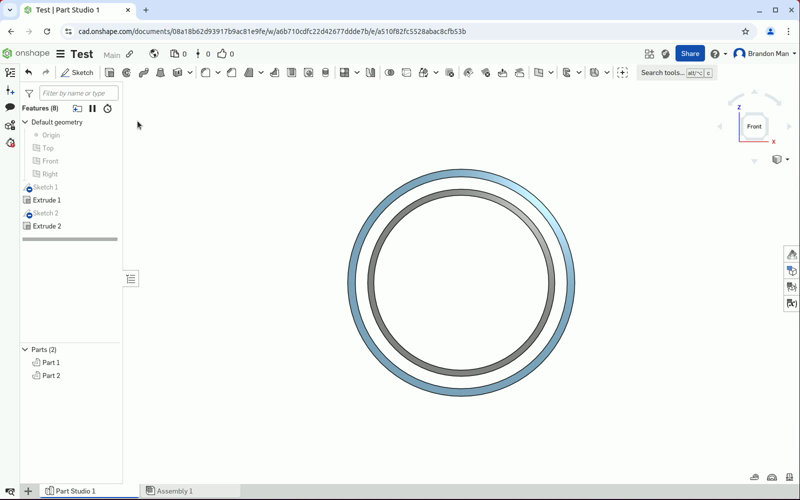
key(shift+h)
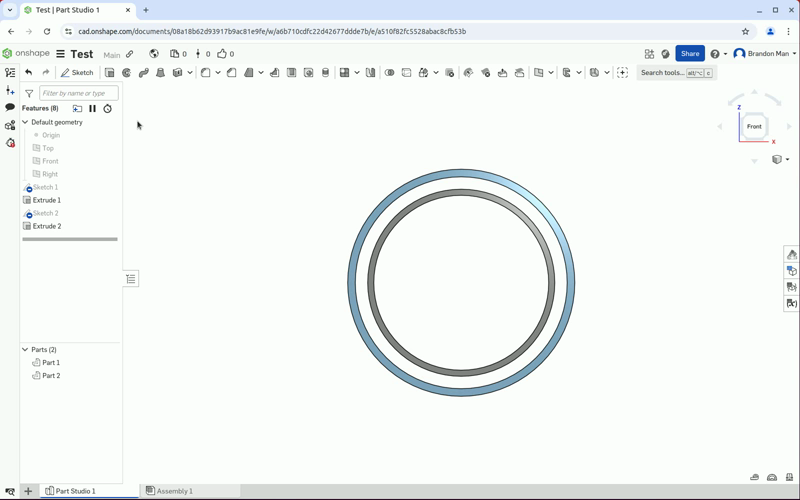
key(shift+h)
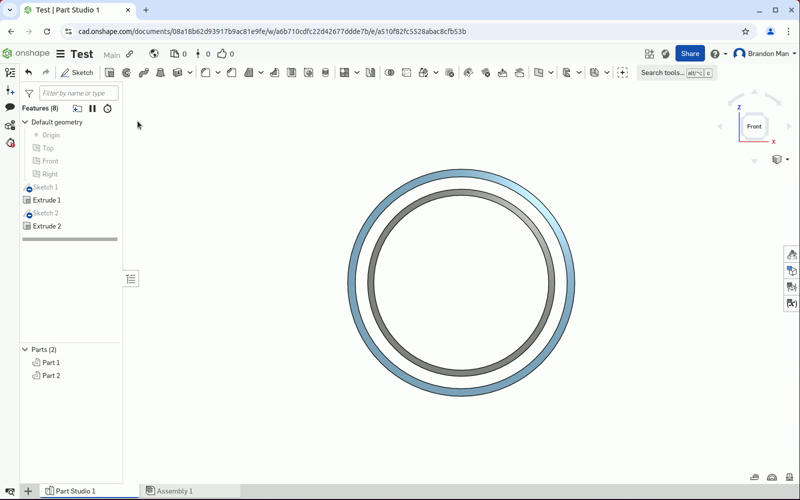
mouse_move(73, 189)
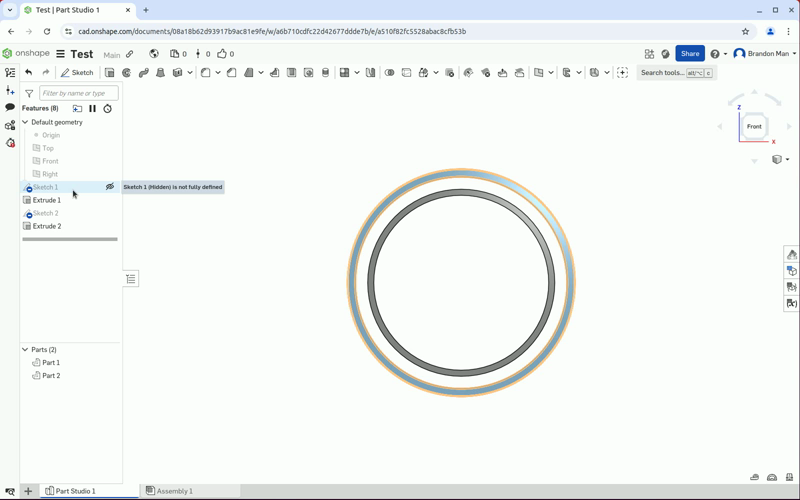
click(73, 189)
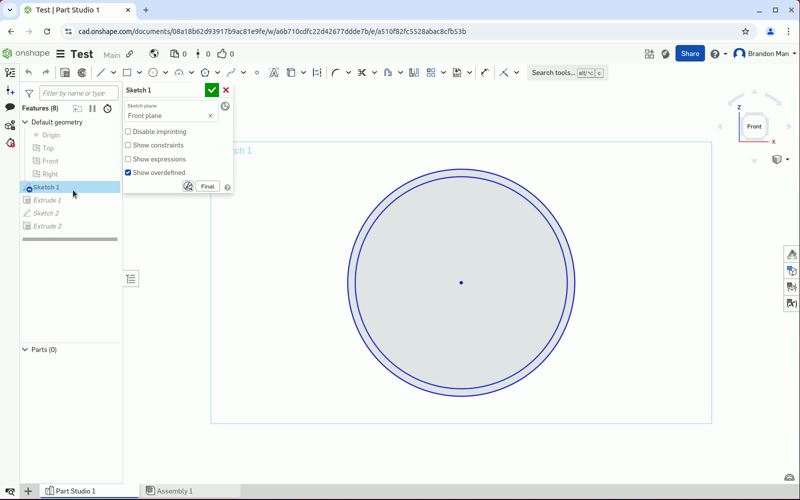
mouse_move(229, 92)
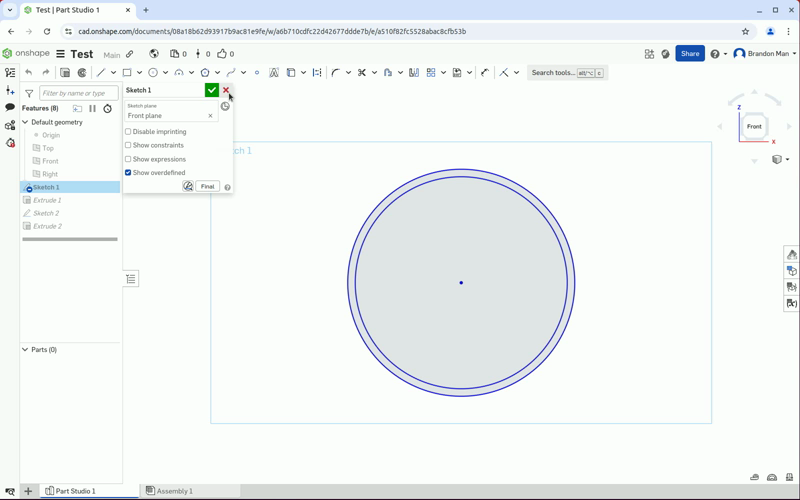
click(229, 92)
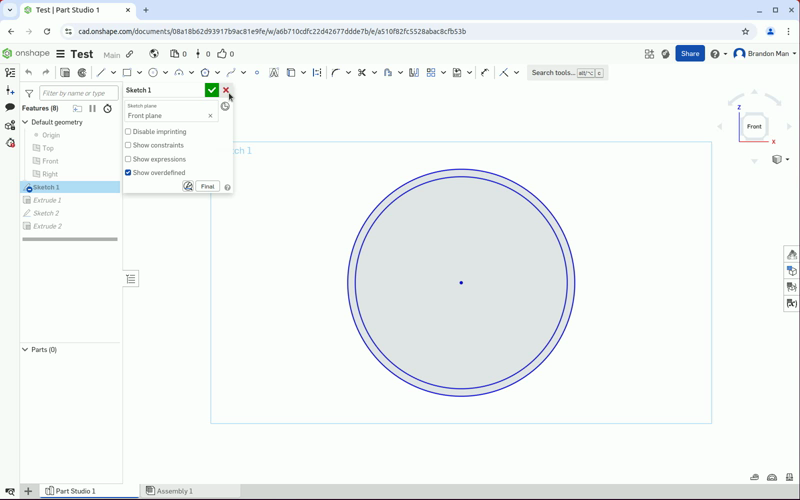
key(shift+s)
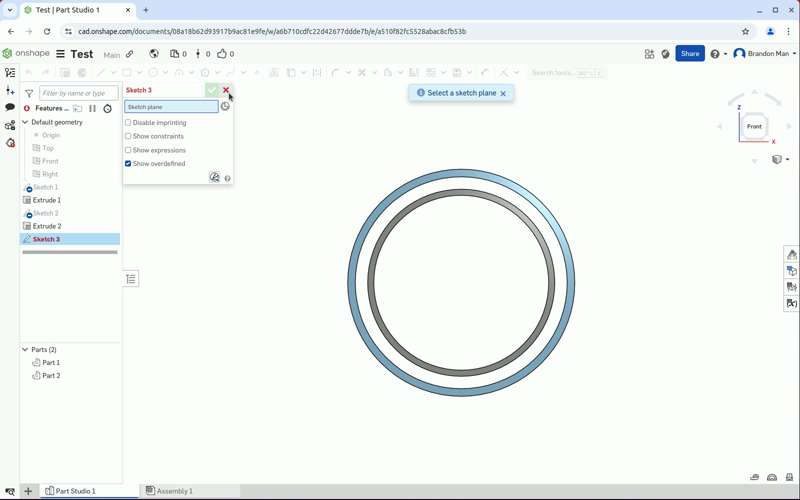
mouse_move(73, 163)
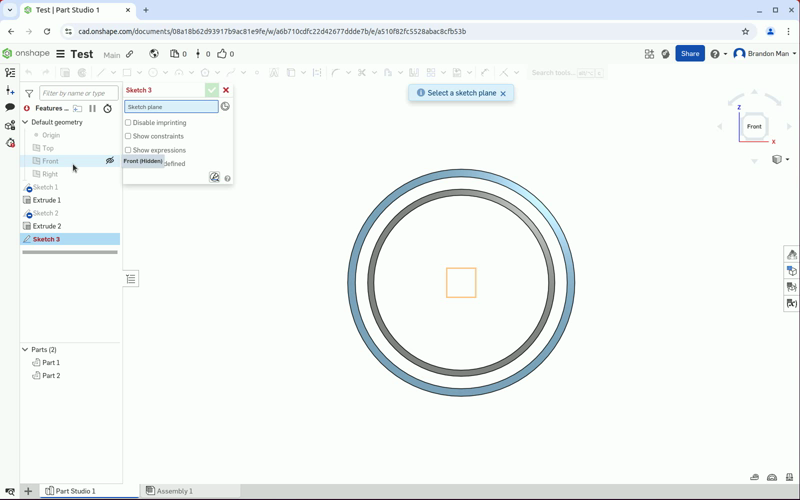
click(73, 163)
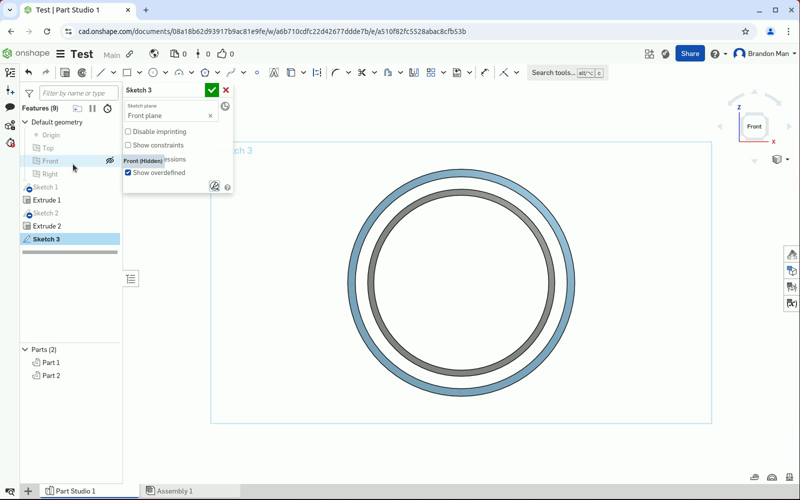
mouse_move(73, 352)
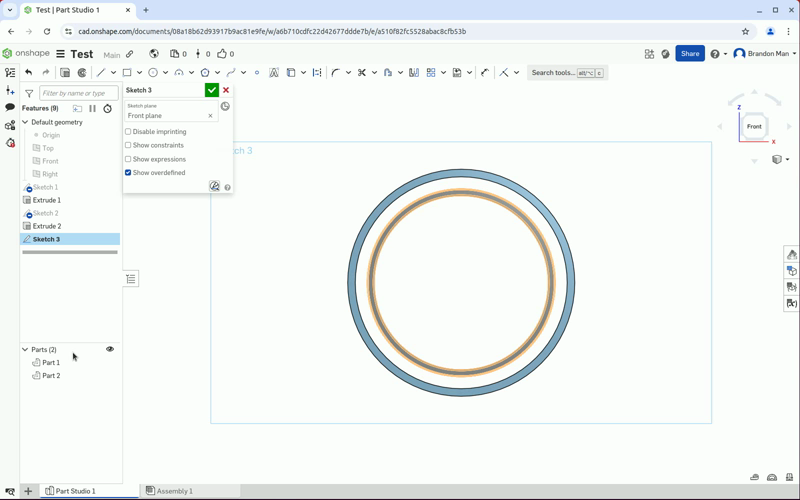
key(y)
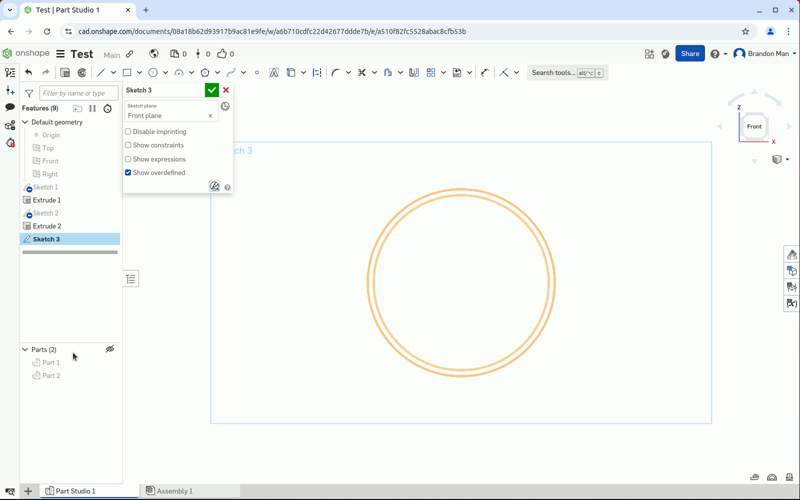
key(c)
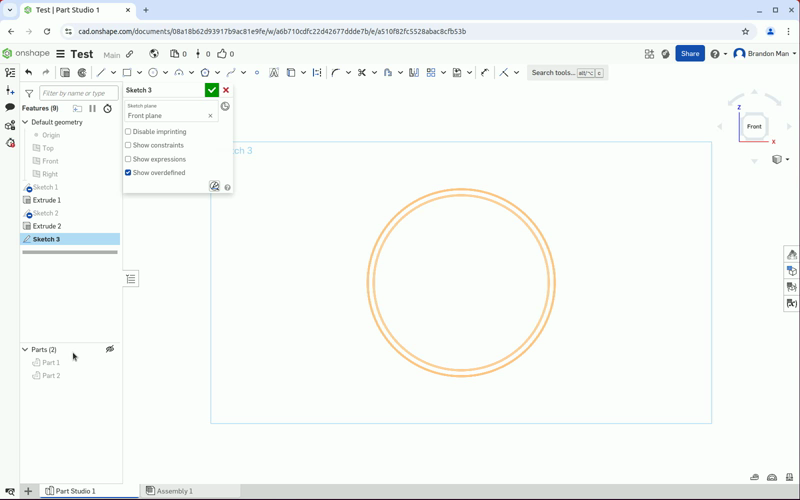
key_down(shift)
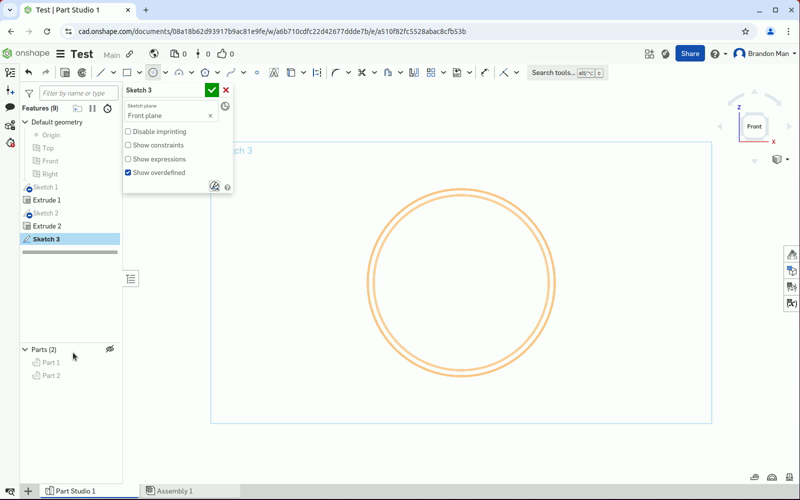
mouse_move(461, 282)
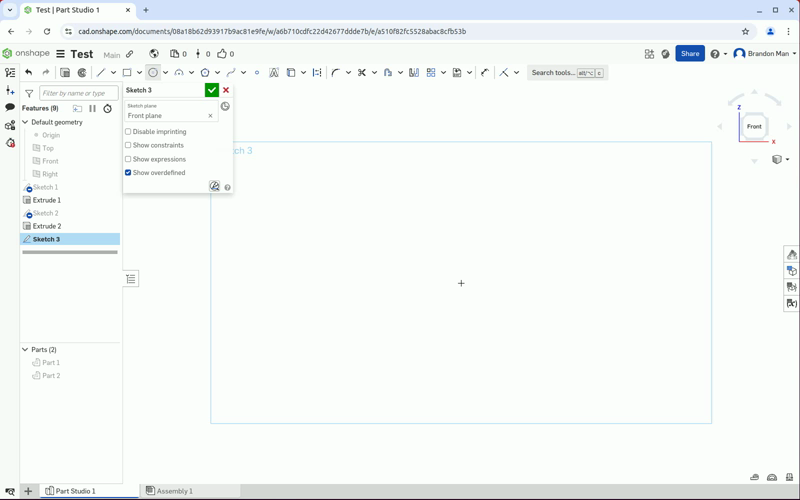
click(461, 282)
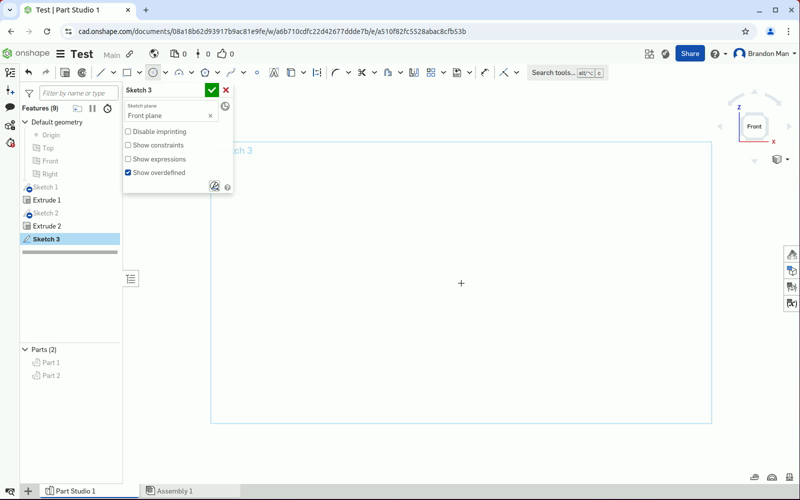
key_up(shift)
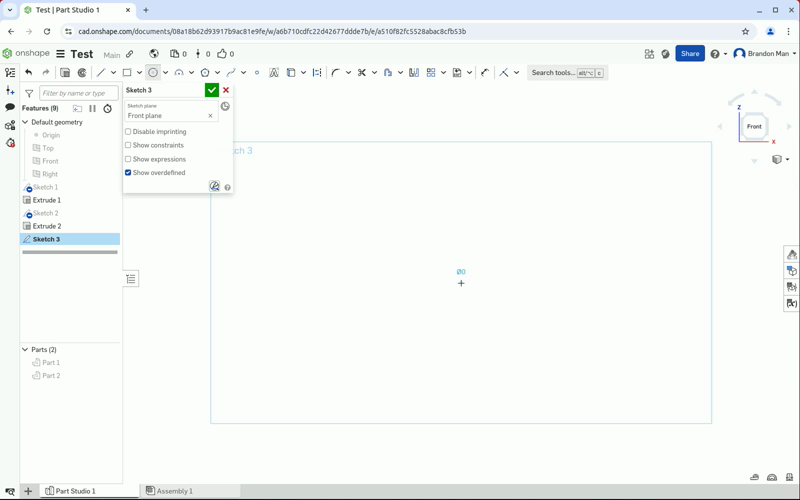
mouse_move(569, 282)
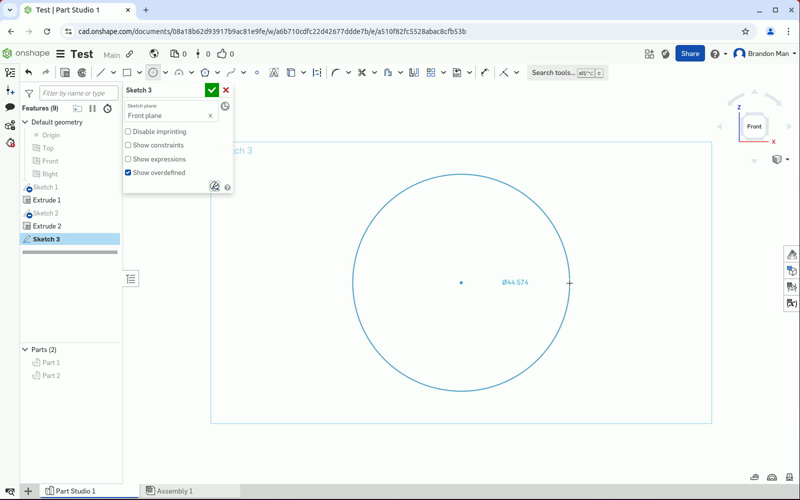
click(569, 282)
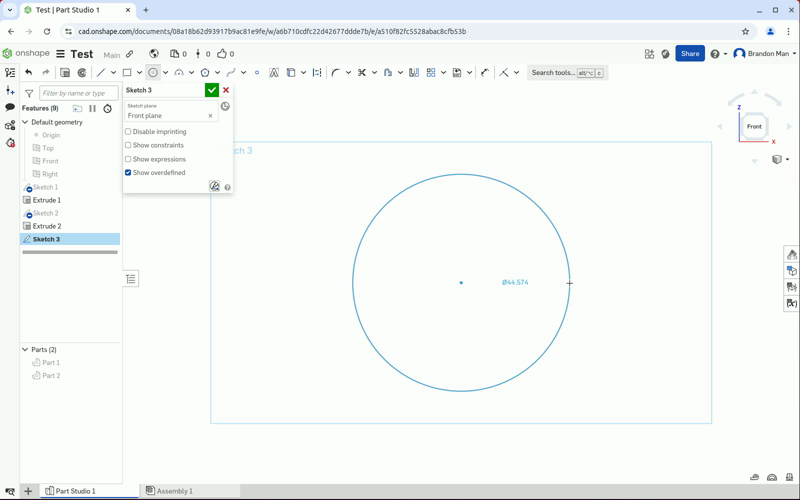
key(esc)
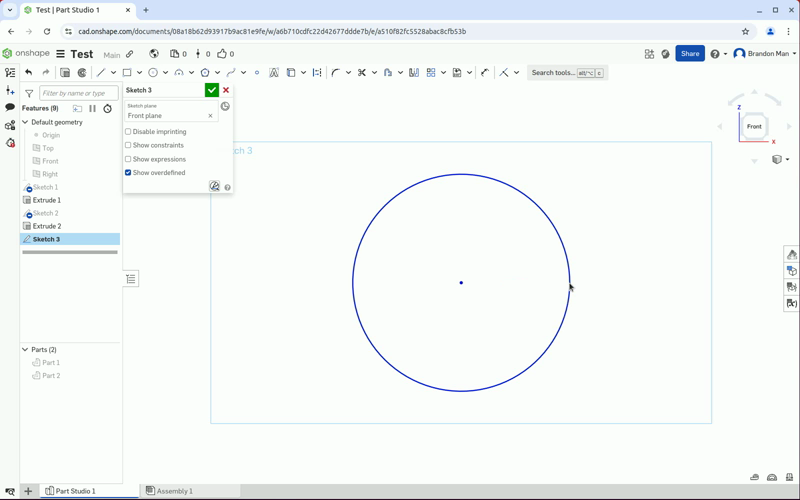
key(c)
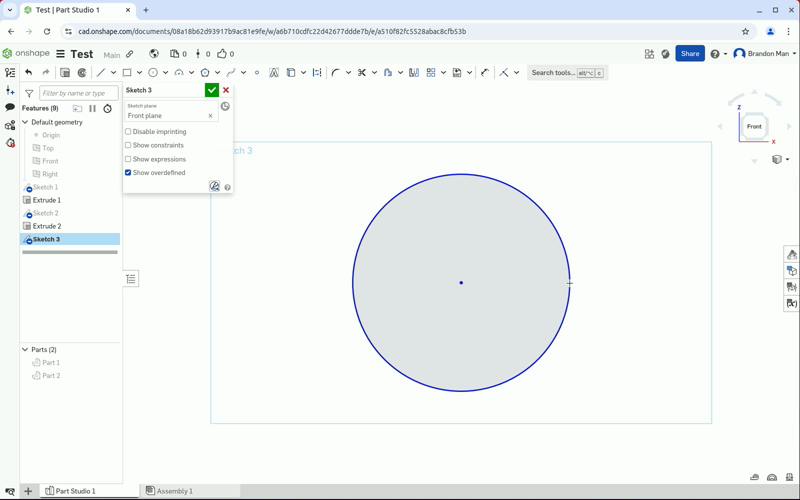
key_down(shift)
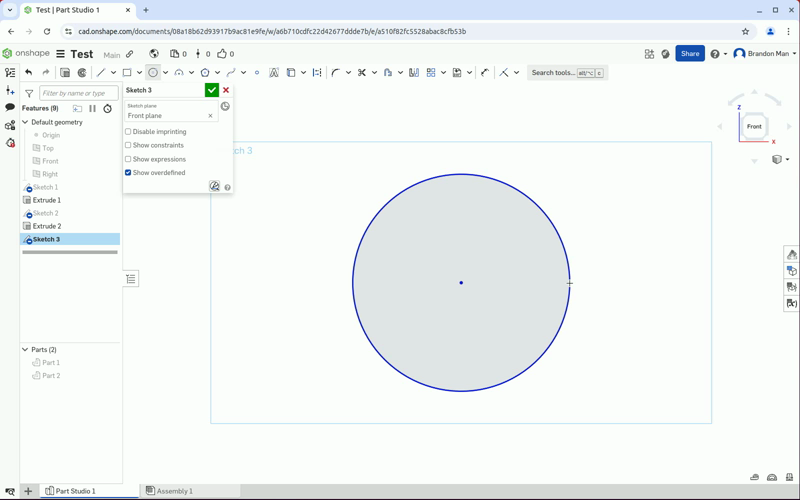
mouse_move(461, 282)
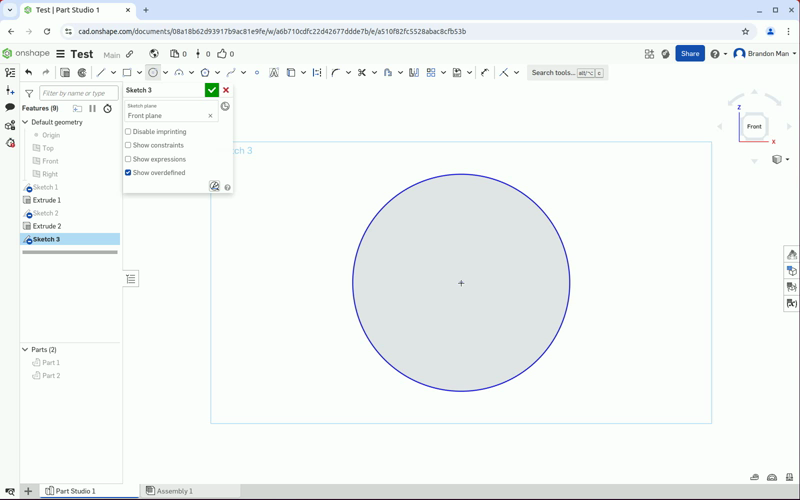
click(461, 282)
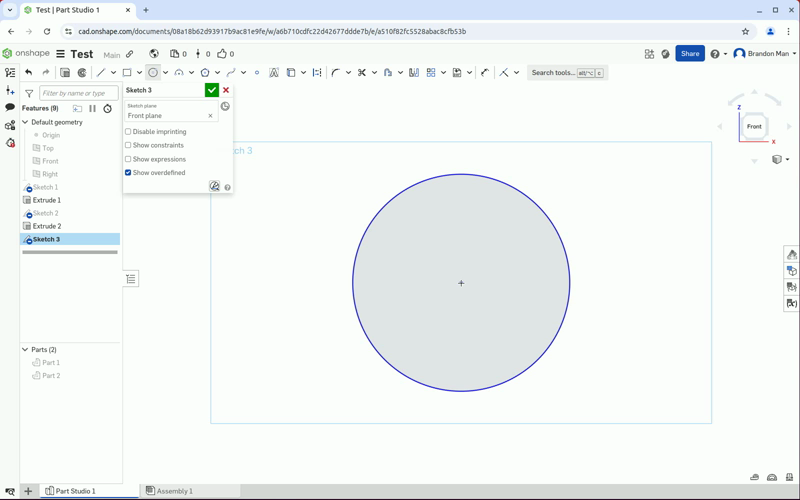
key_up(shift)
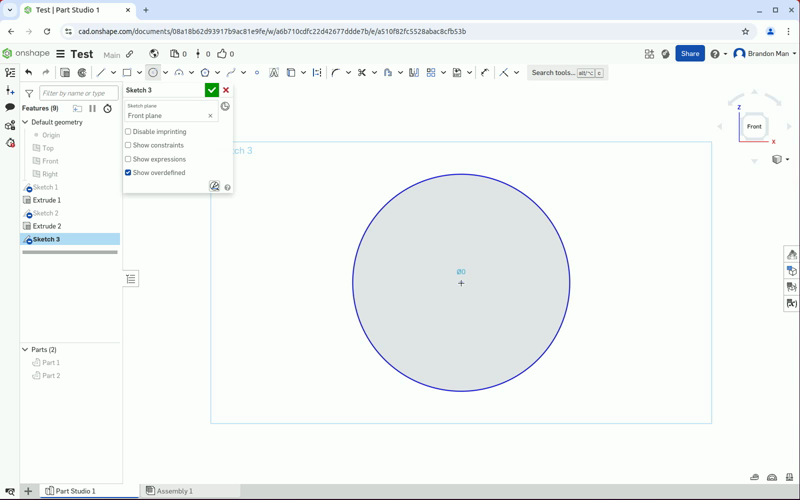
mouse_move(554, 282)
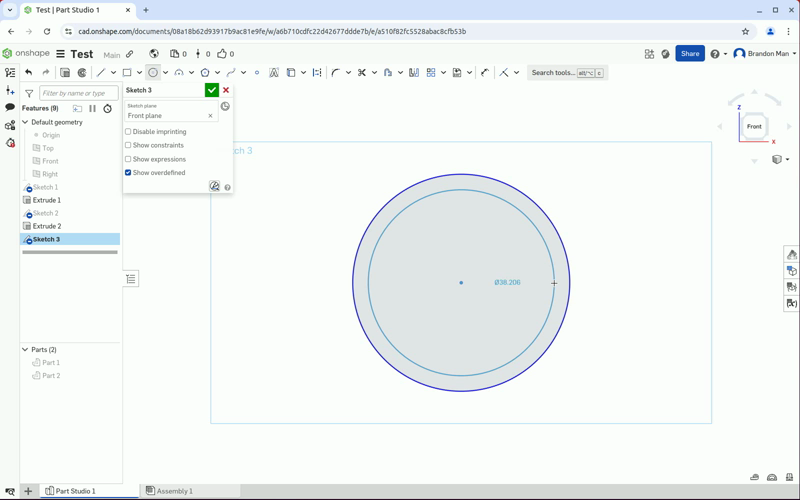
click(554, 282)
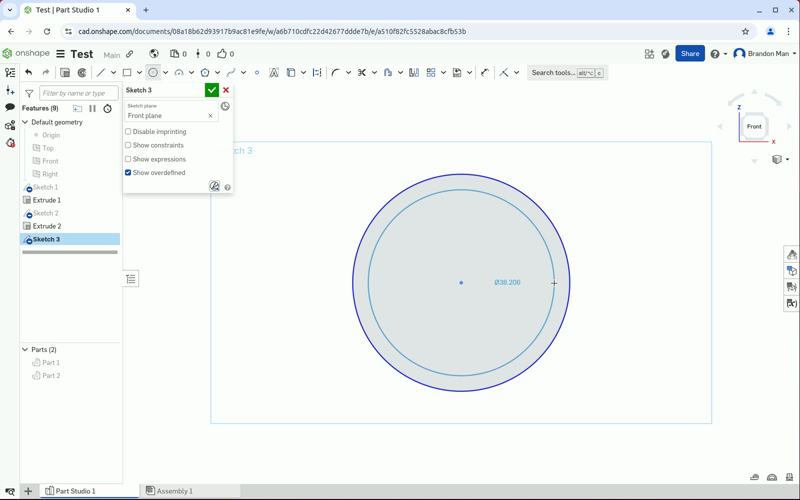
key(esc)
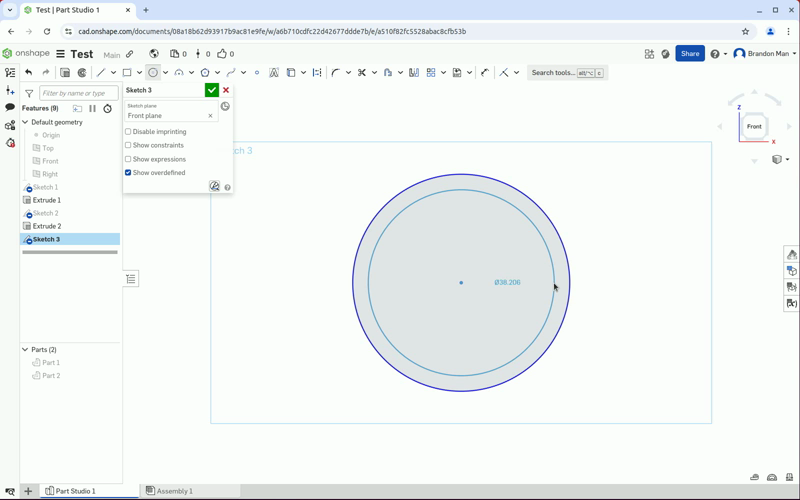
mouse_move(383, 345)
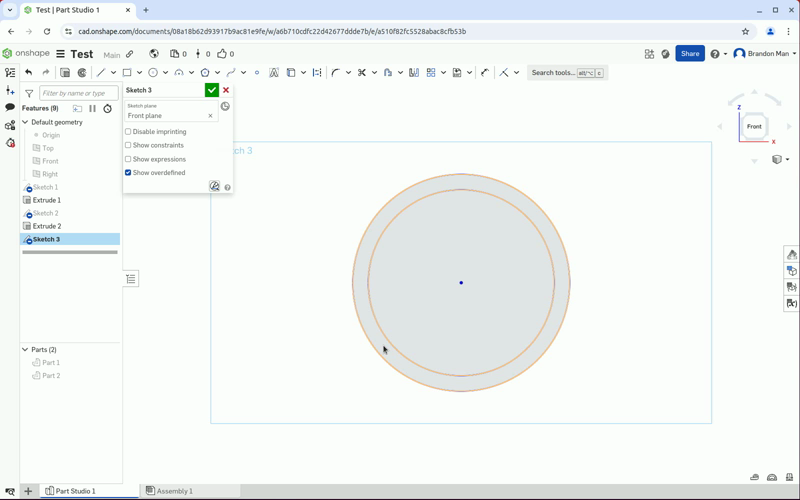
click(383, 345)
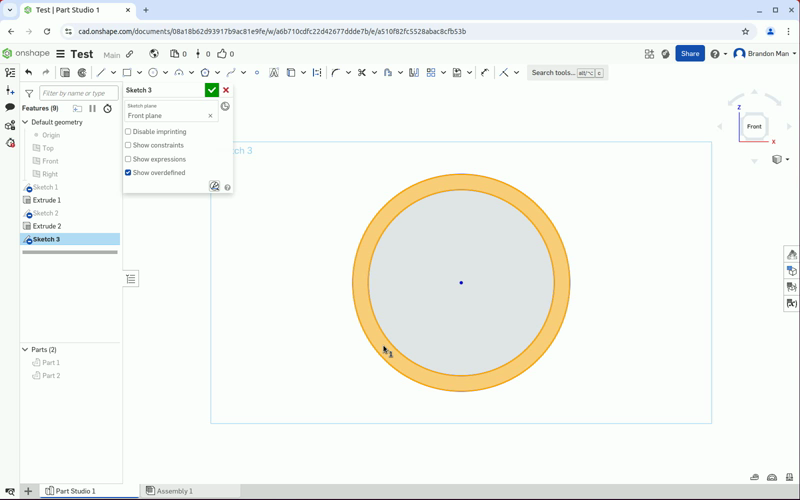
mouse_move(73, 352)
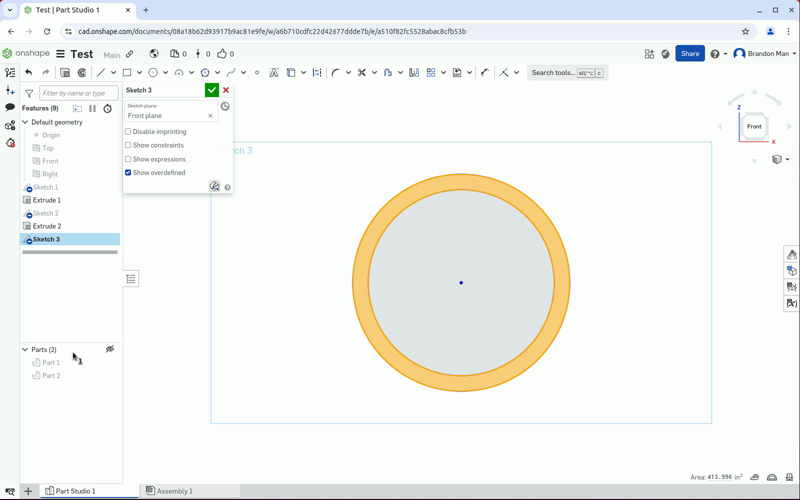
key(shift+y)
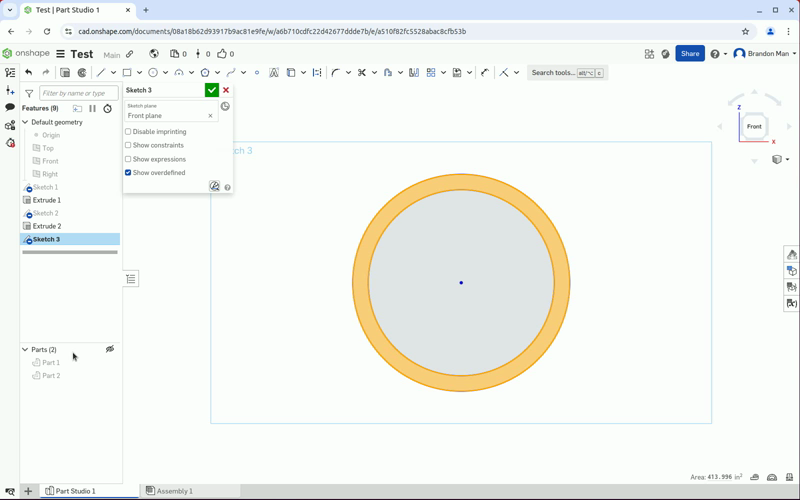
key(shift+e)
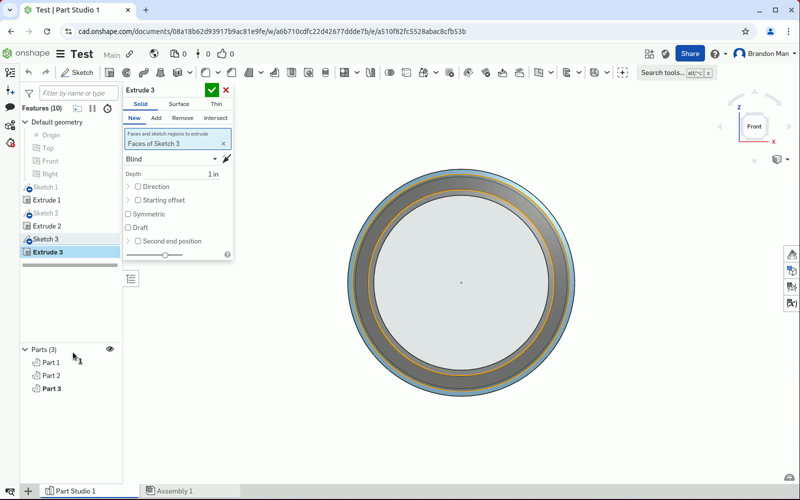
mouse_move(143, 106)
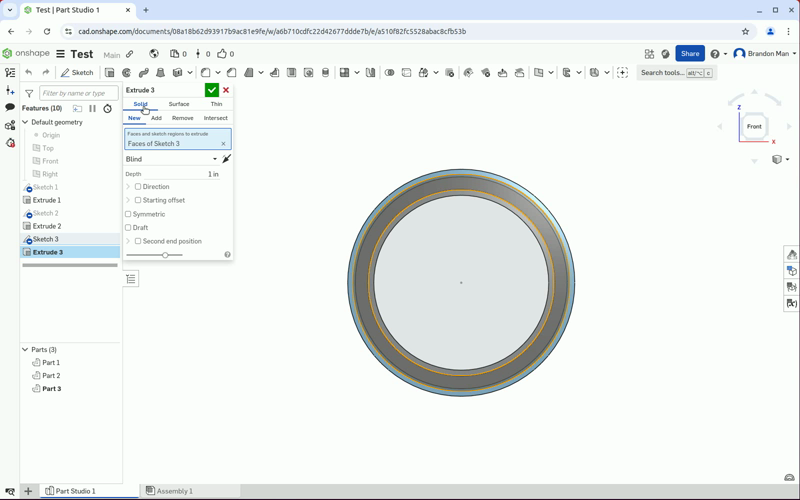
click(143, 106)
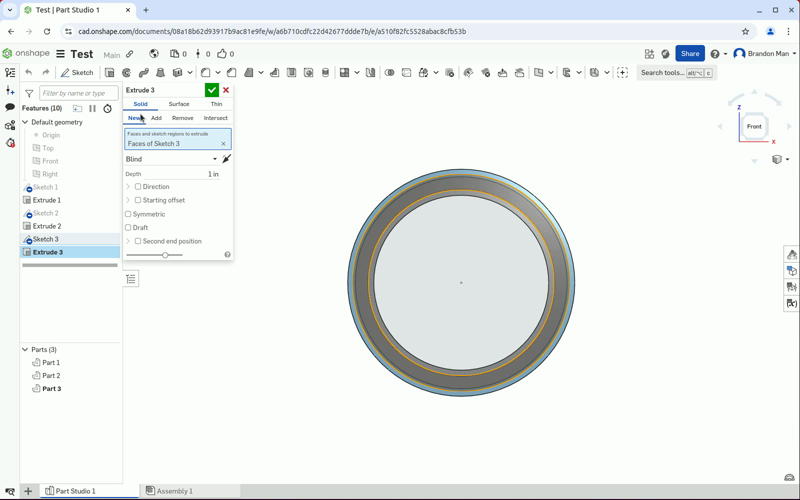
mouse_move(137, 120)
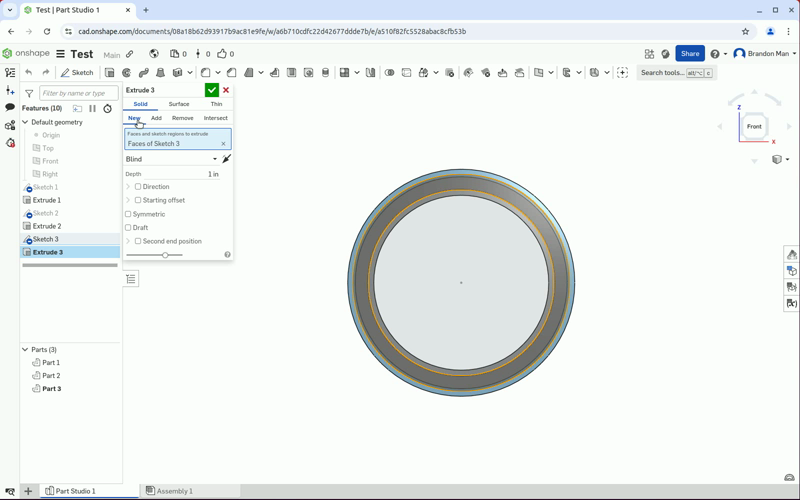
click(137, 120)
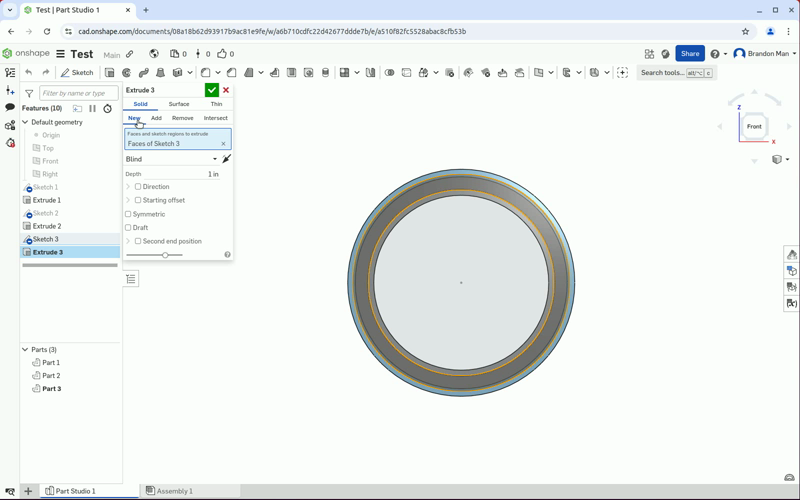
key(tab, 4)
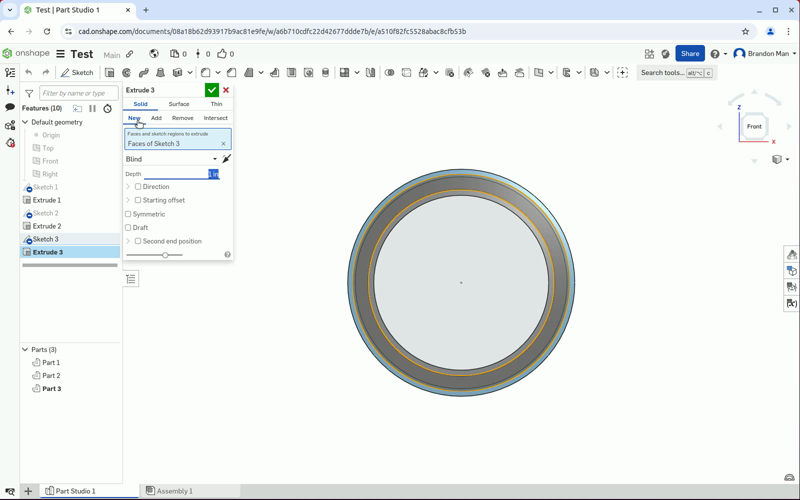
text(4.814)
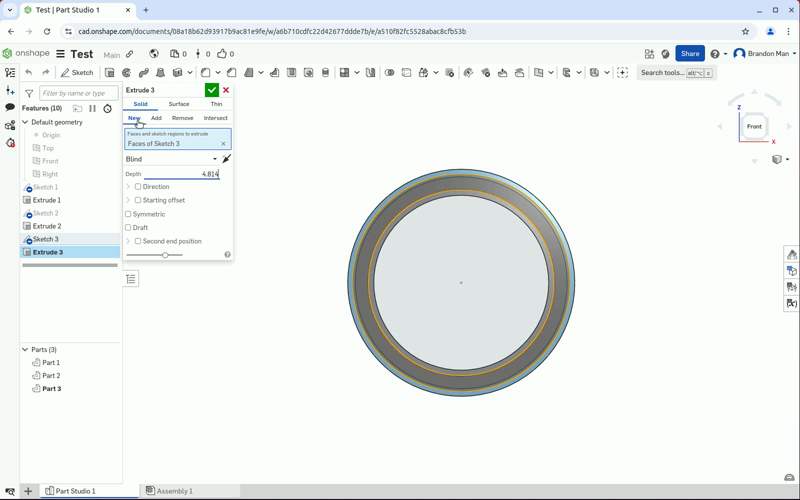
key(tab, 3)
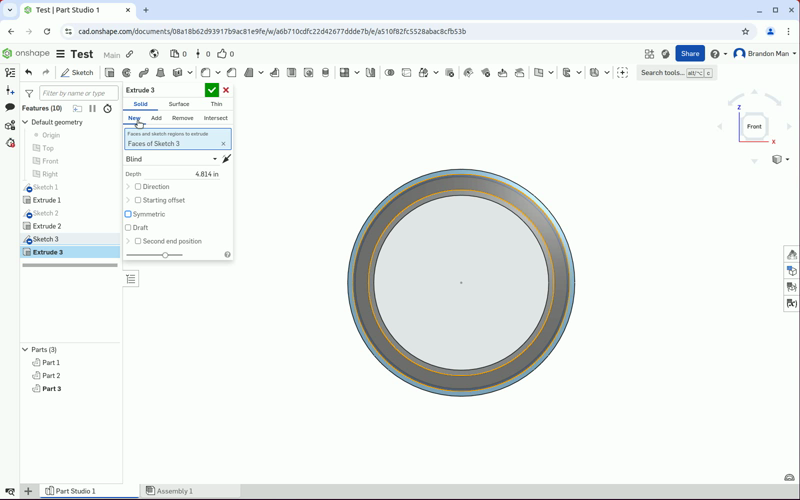
key(space)
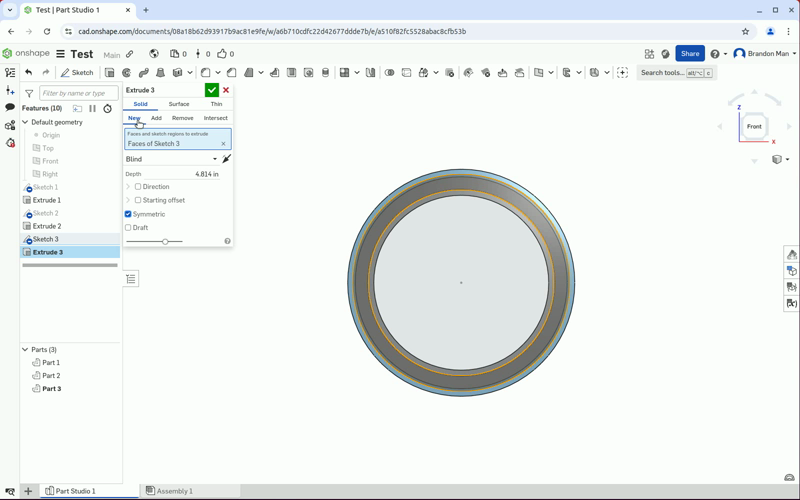
key(enter)
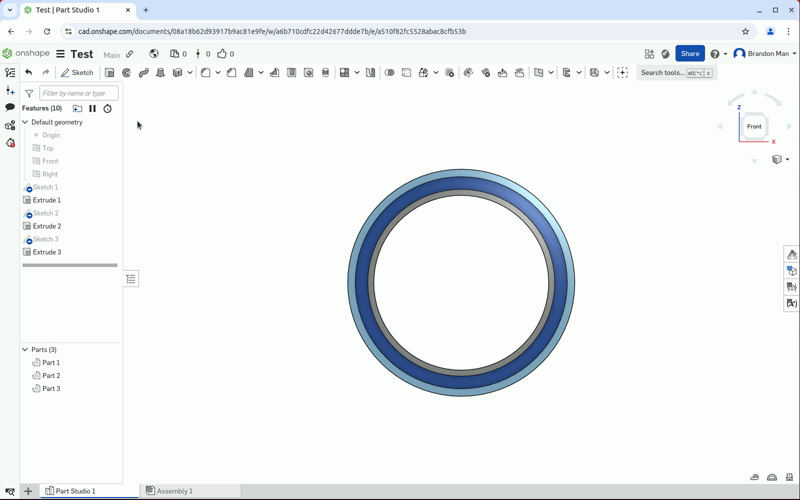
key(shift+h)
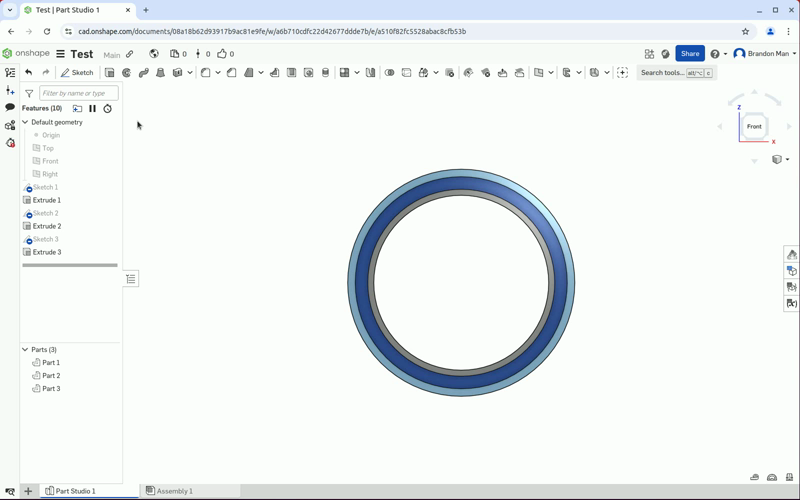
key(shift+h)
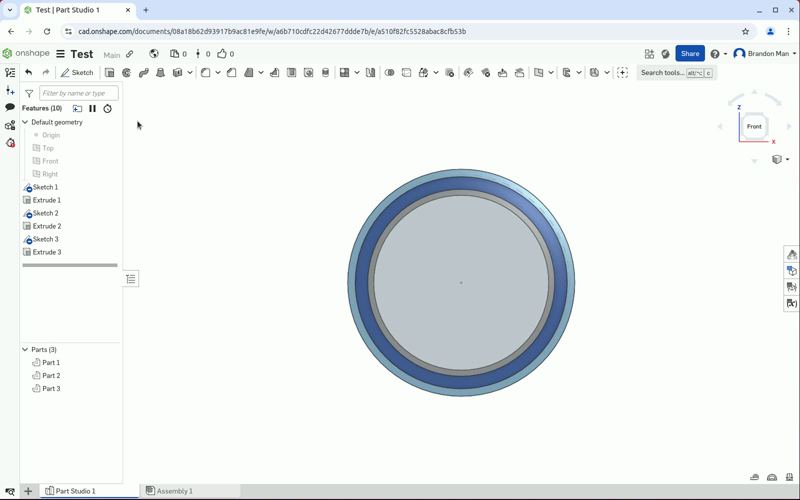
key(shift+7)
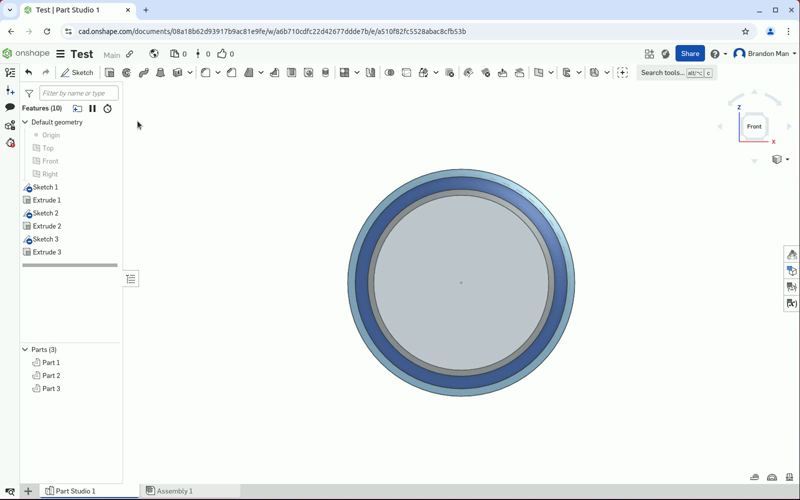
key(left, 2)
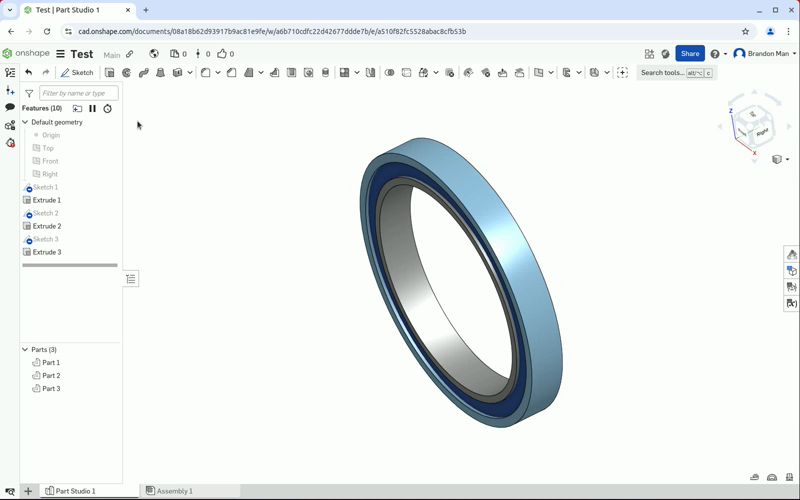
key(down, 2)
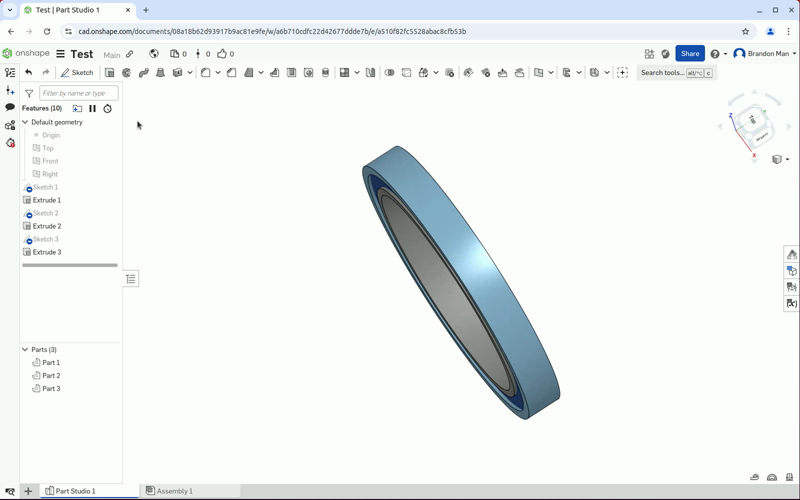
key(up, 2)
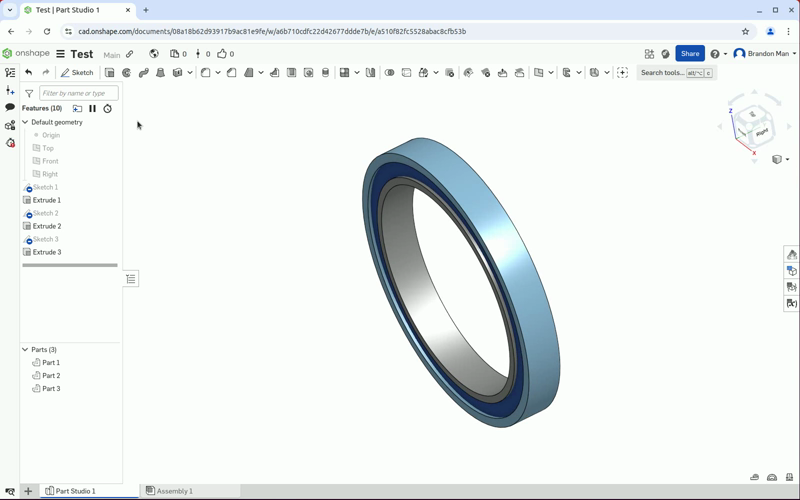
key(right, 2)
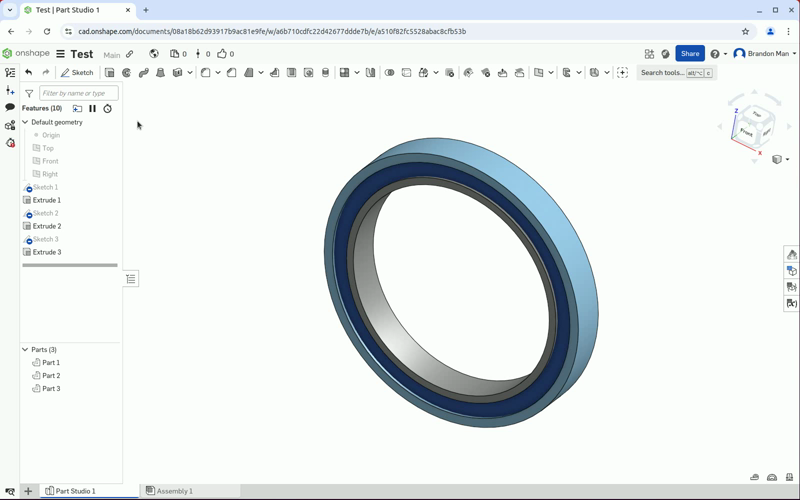
mouse_move(73, 189)
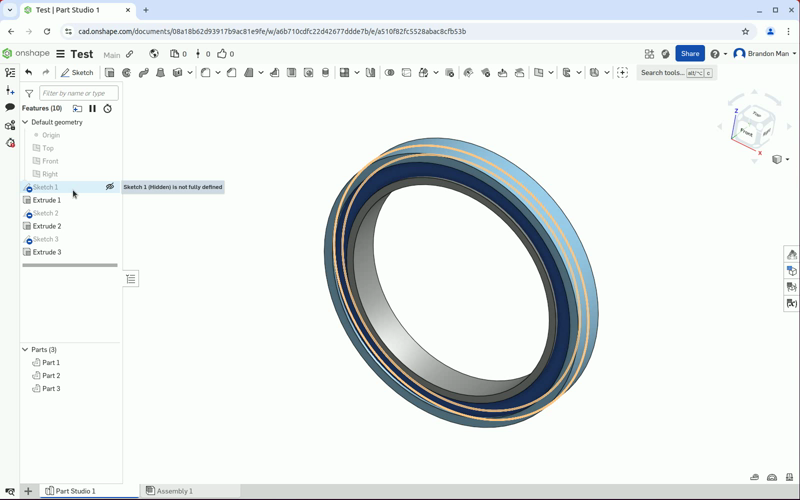
click(73, 189)